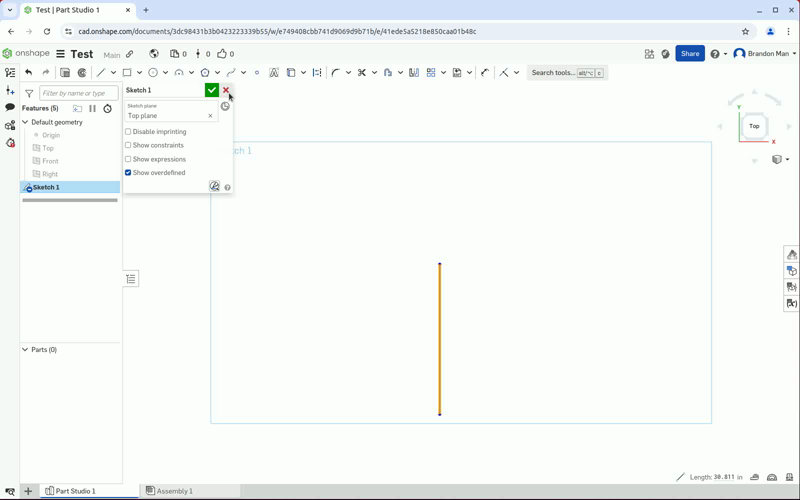
key(shift+h)
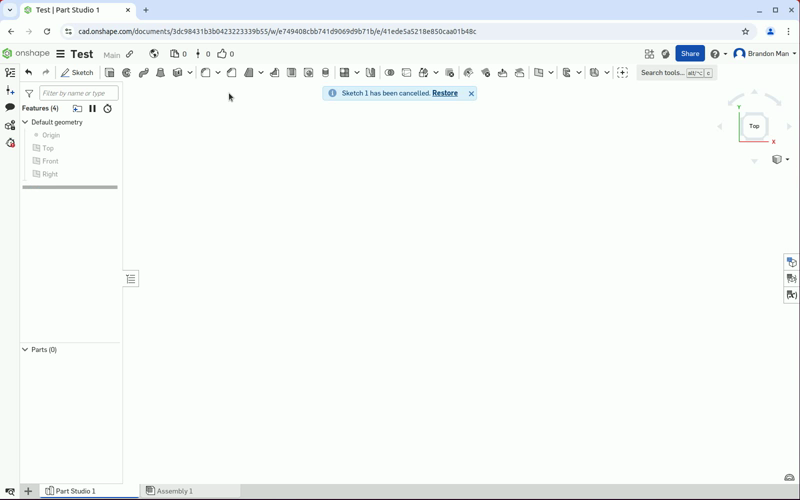
mouse_move(73, 352)
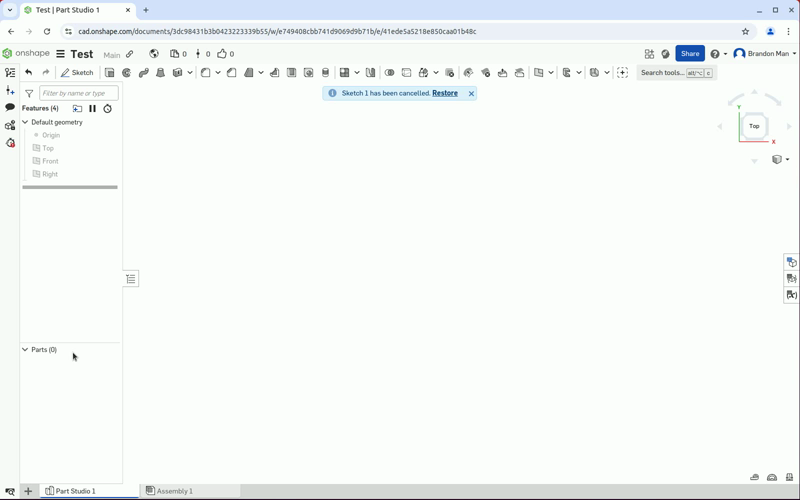
key(y)
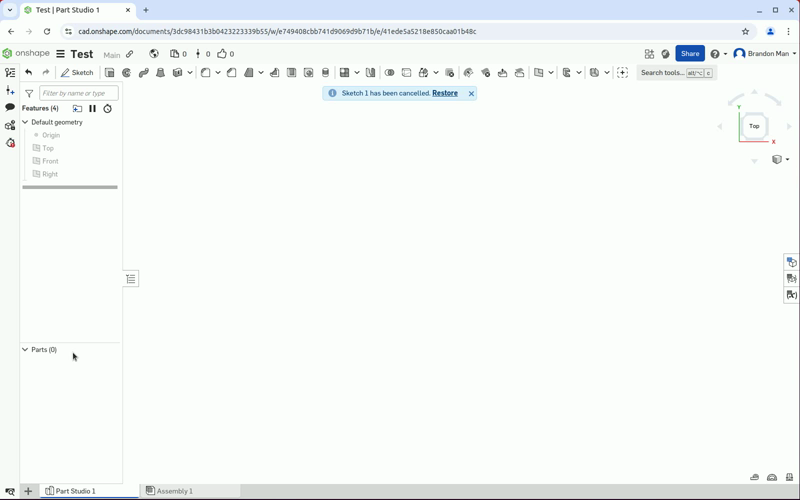
key(shift+p)
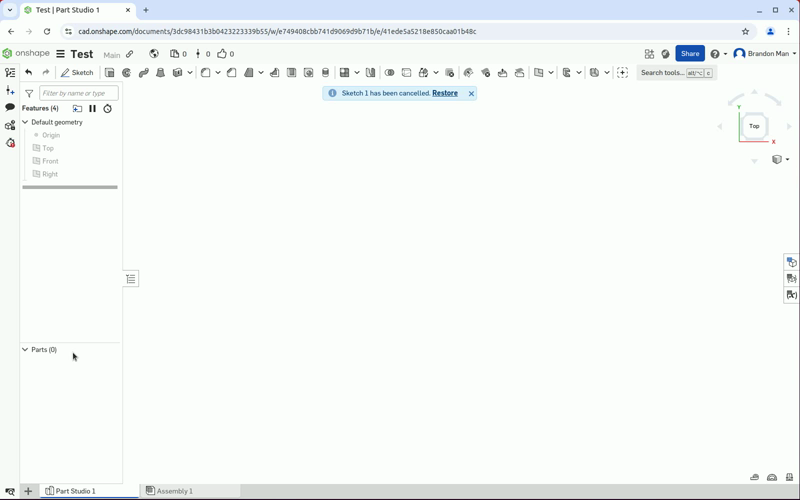
key(space)
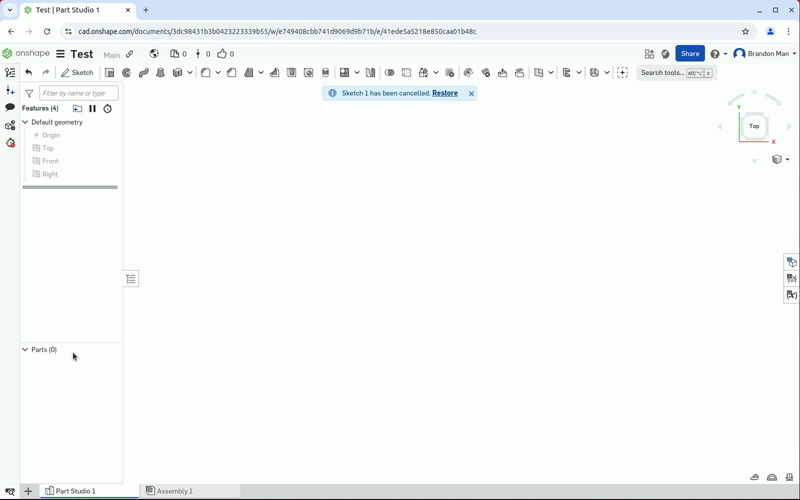
key_down(shift)
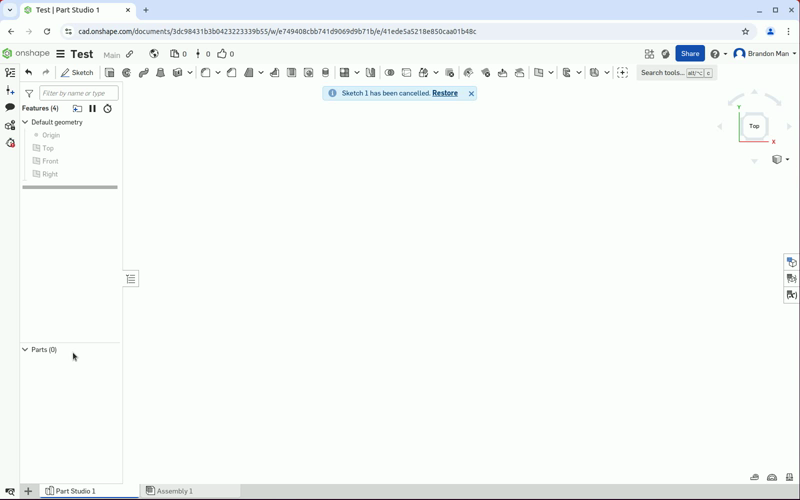
key(up)
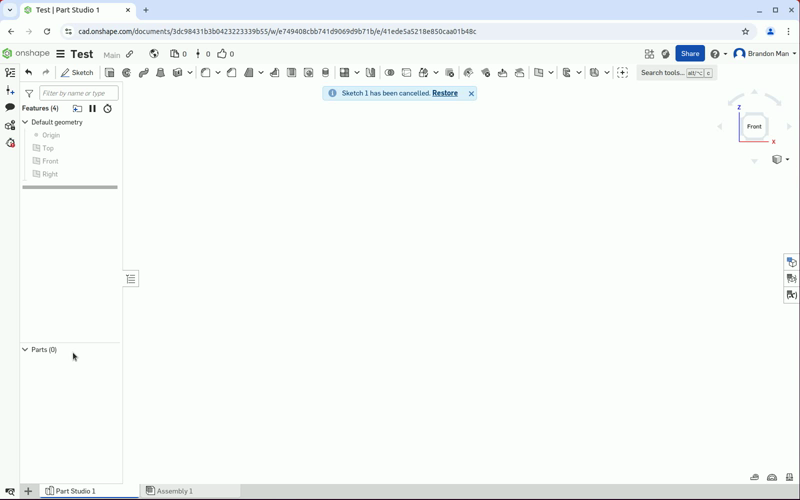
key_up(shift)
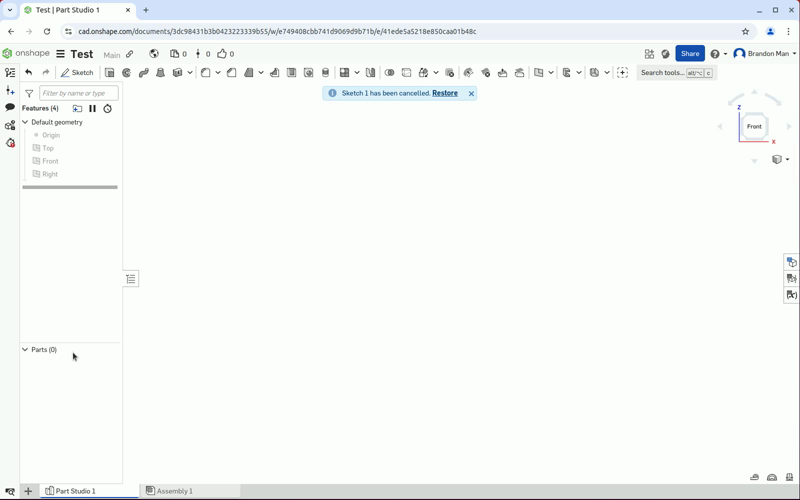
mouse_move(73, 352)
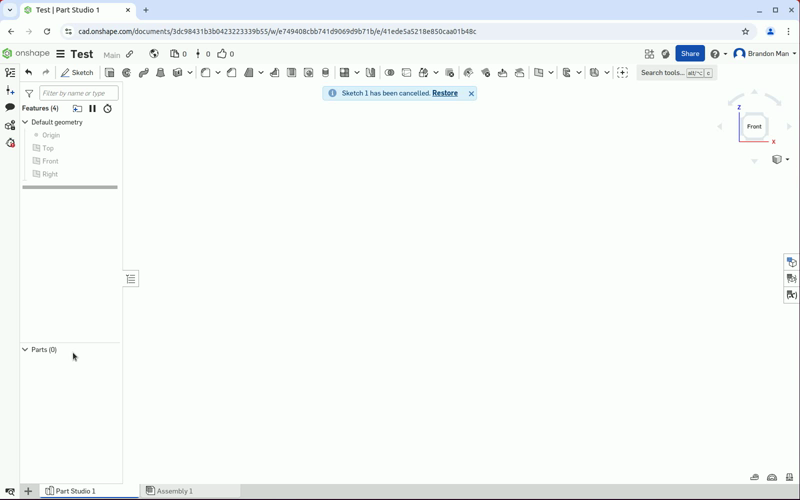
key(shift+y)
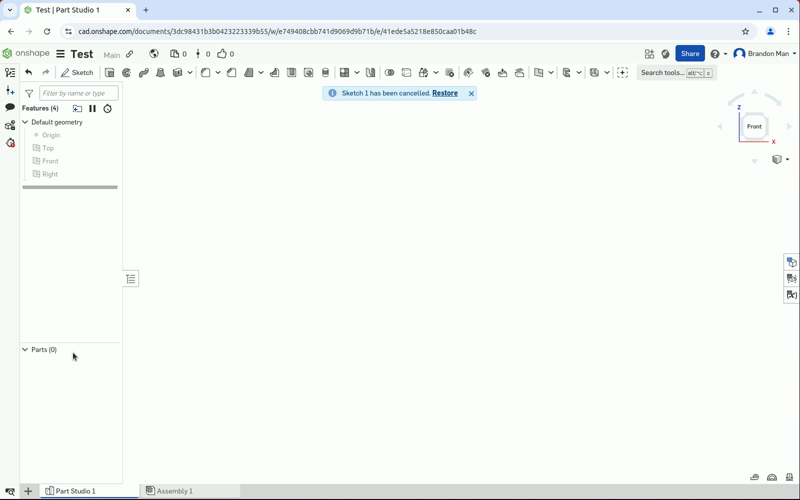
key(shift+s)
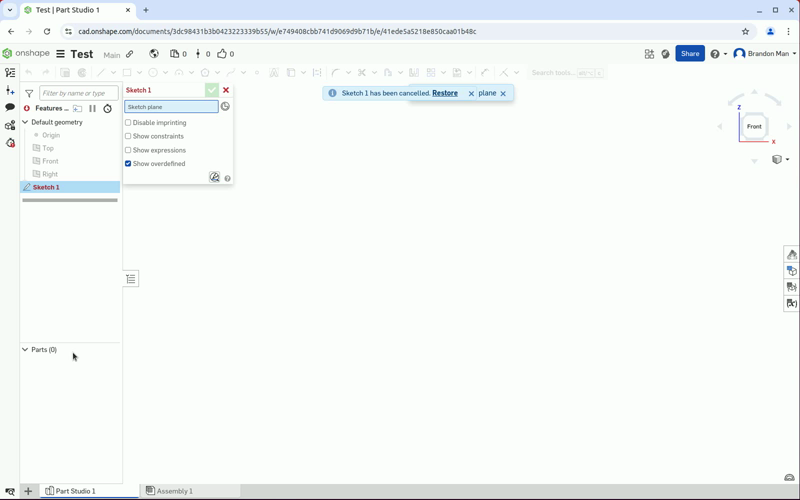
mouse_move(73, 163)
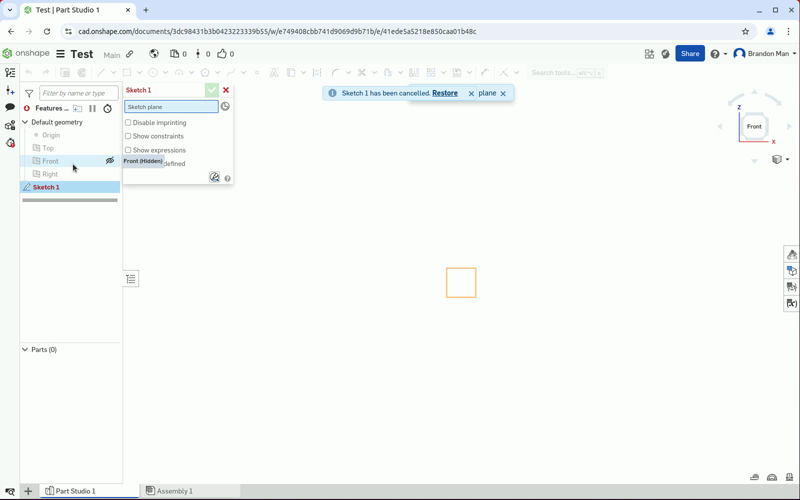
click(73, 163)
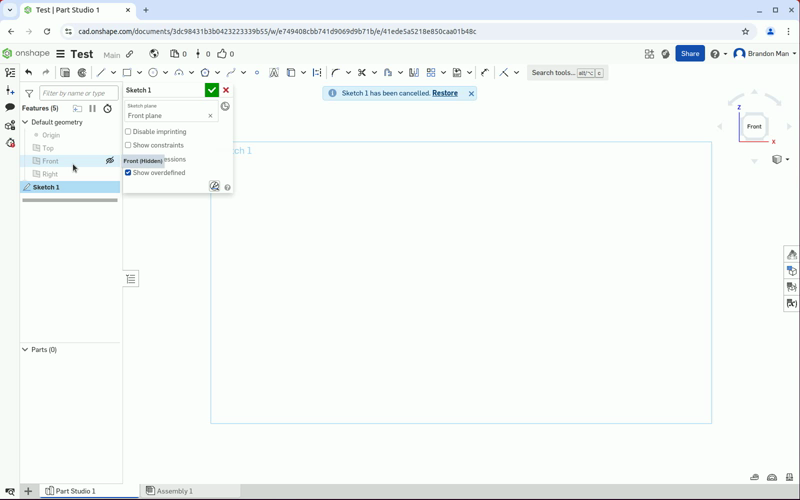
mouse_move(73, 352)
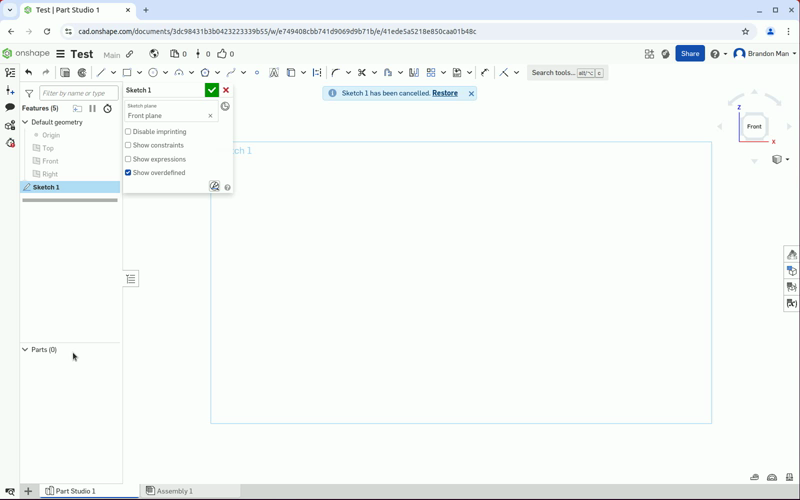
key(y)
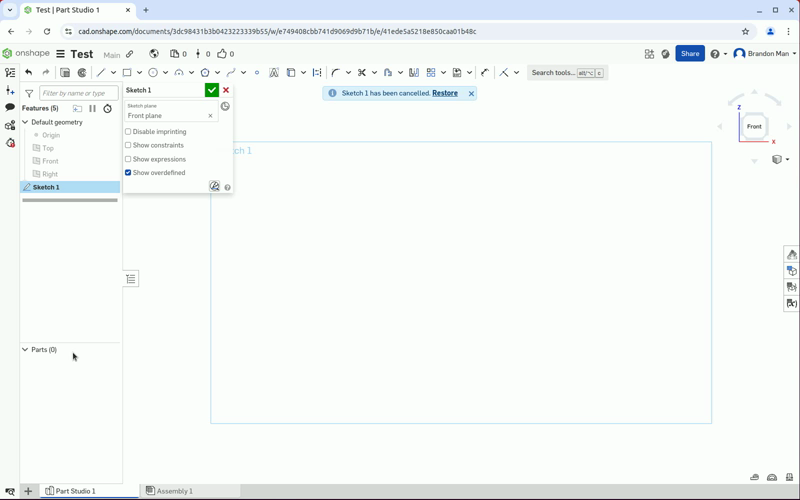
key(l)
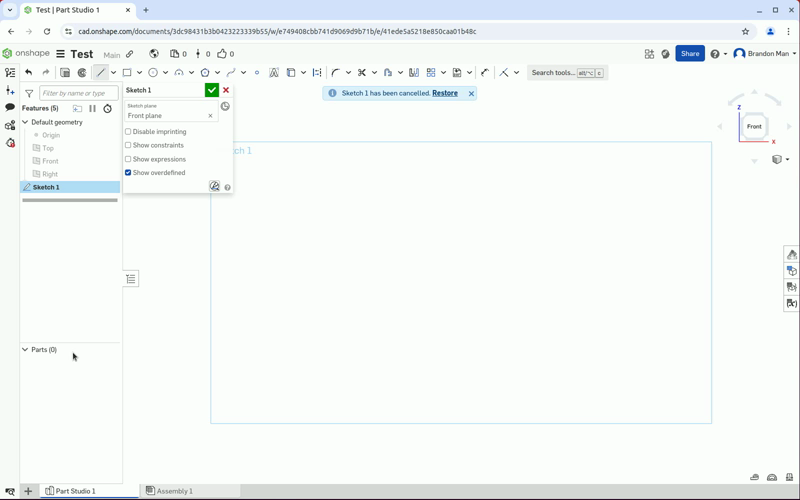
key_down(shift)
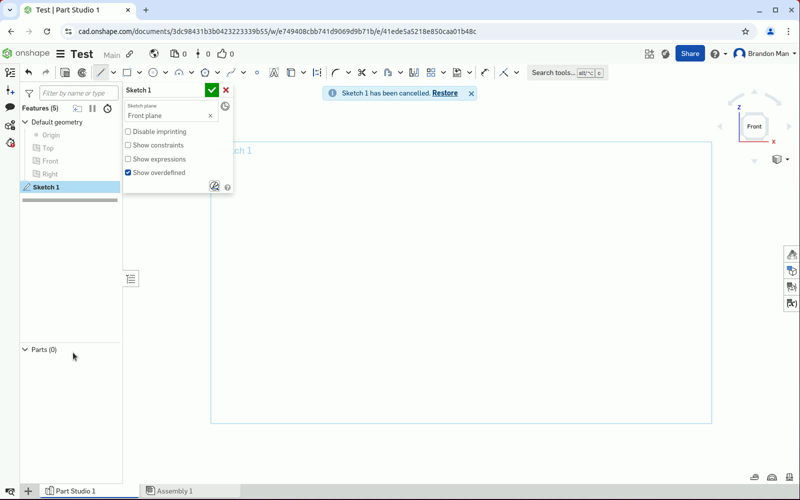
mouse_move(412, 309)
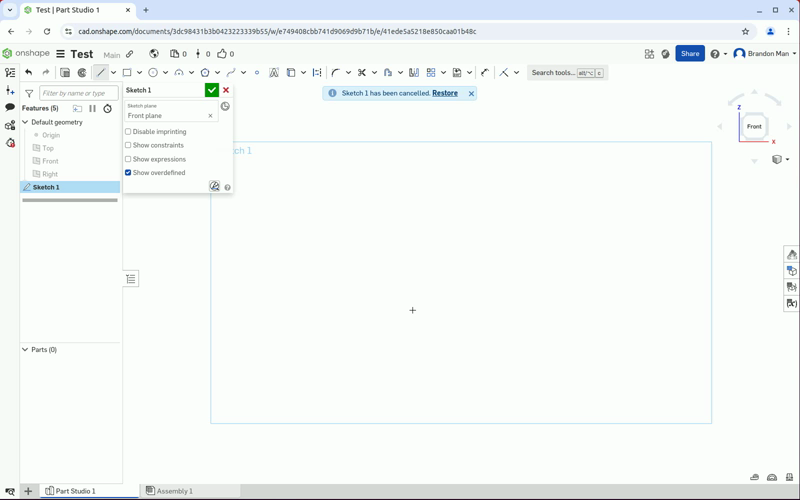
click(412, 309)
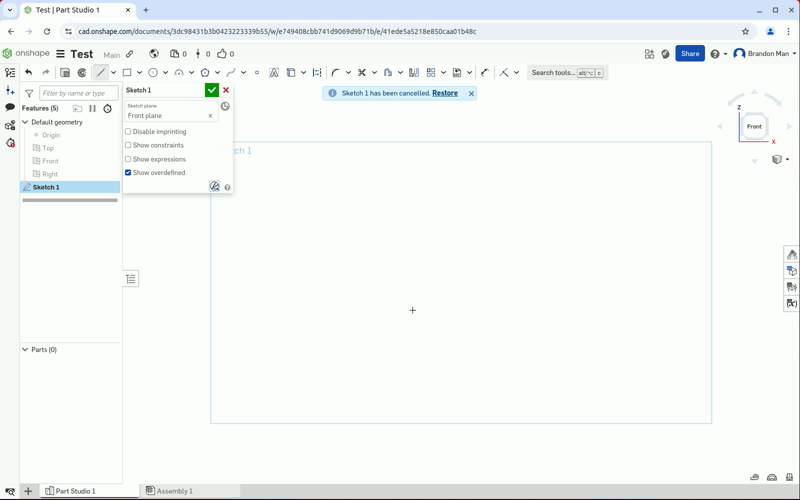
key_up(shift)
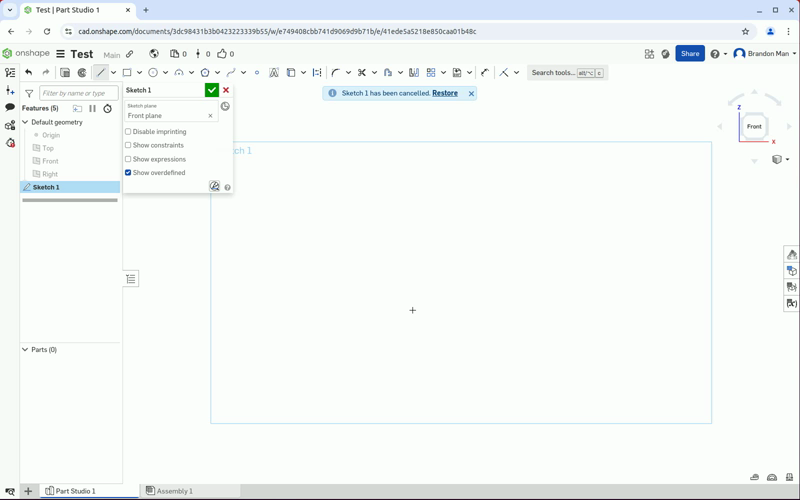
key_down(shift)
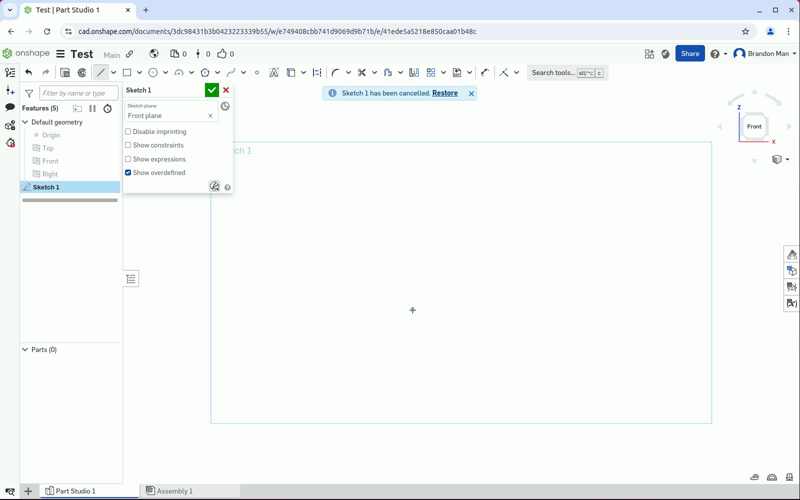
mouse_move(470, 336)
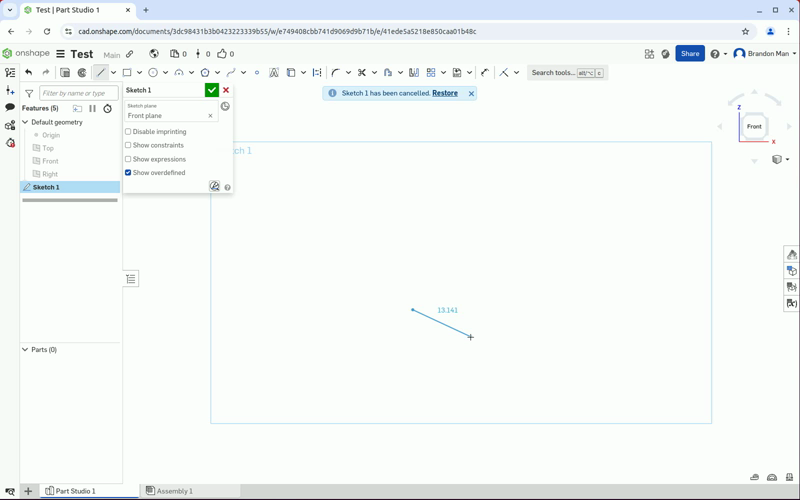
click(470, 336)
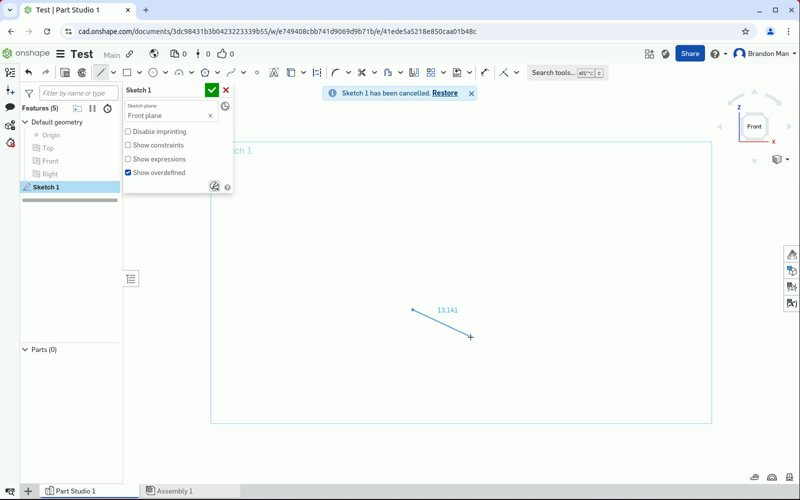
key_up(shift)
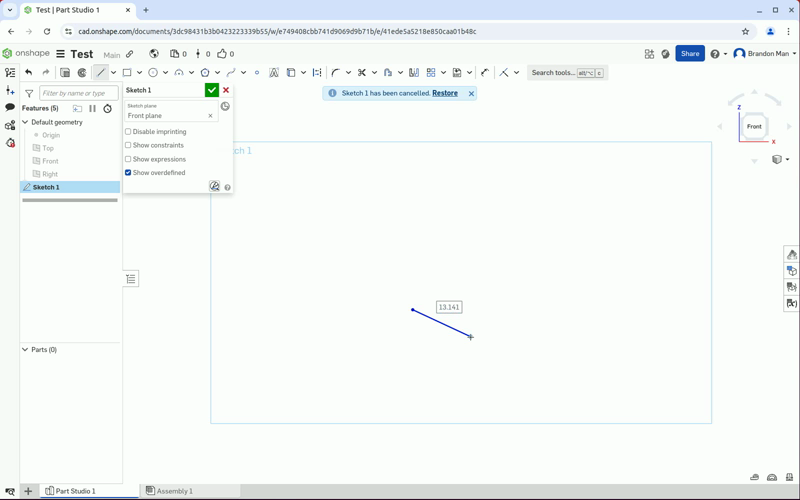
key_down(shift)
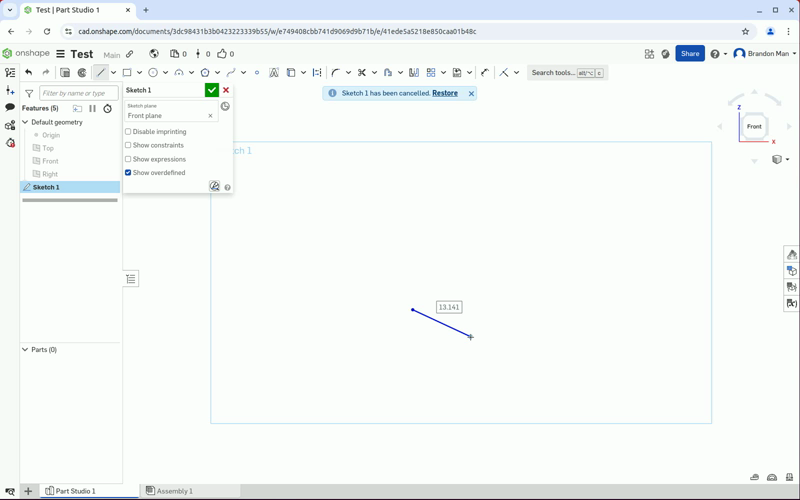
mouse_move(514, 289)
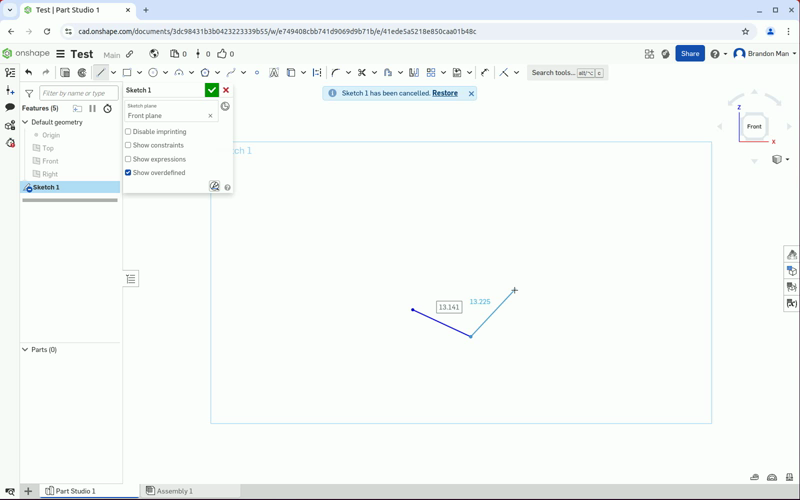
click(514, 289)
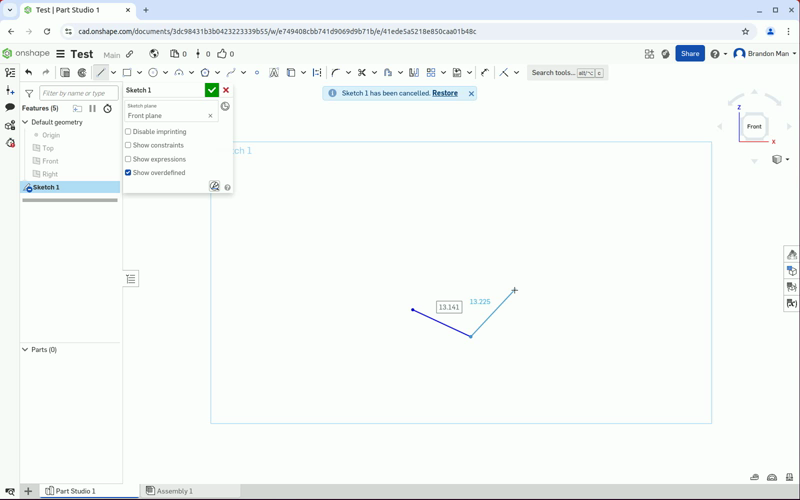
key_up(shift)
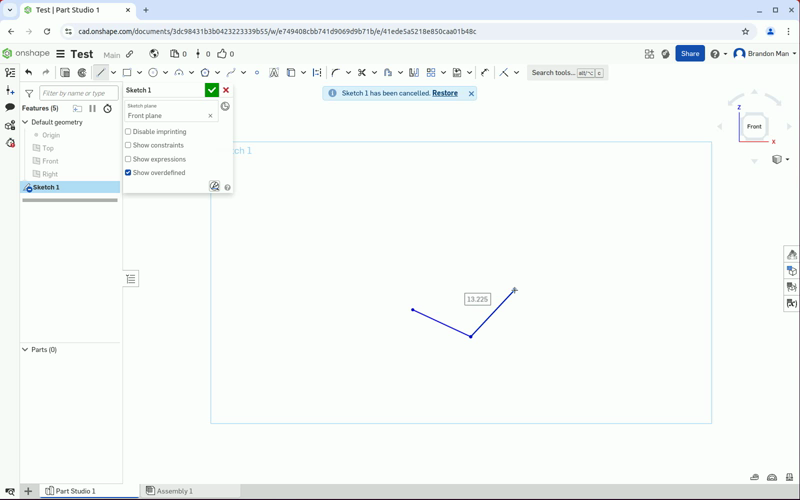
key_down(shift)
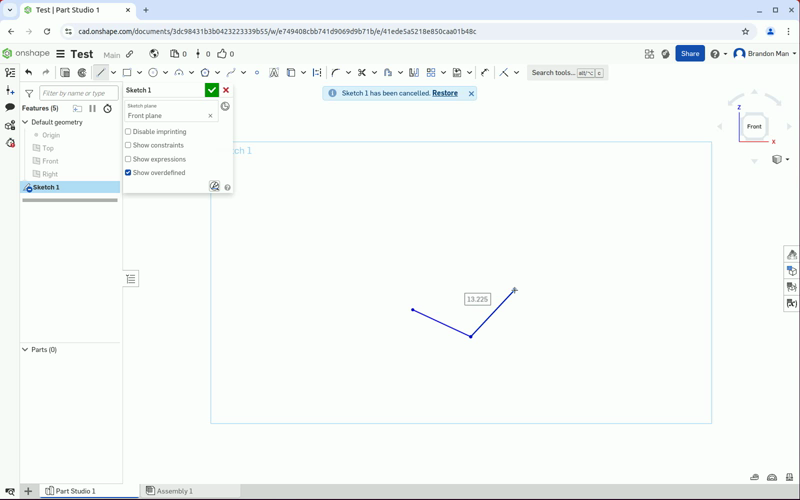
mouse_move(483, 233)
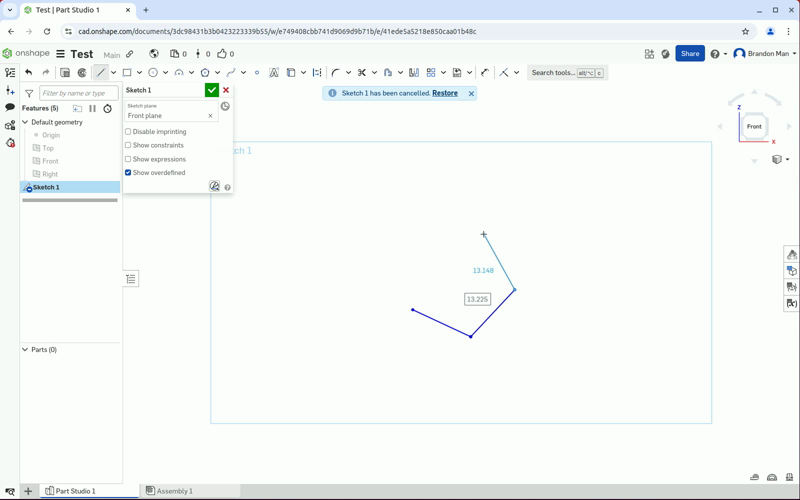
click(483, 233)
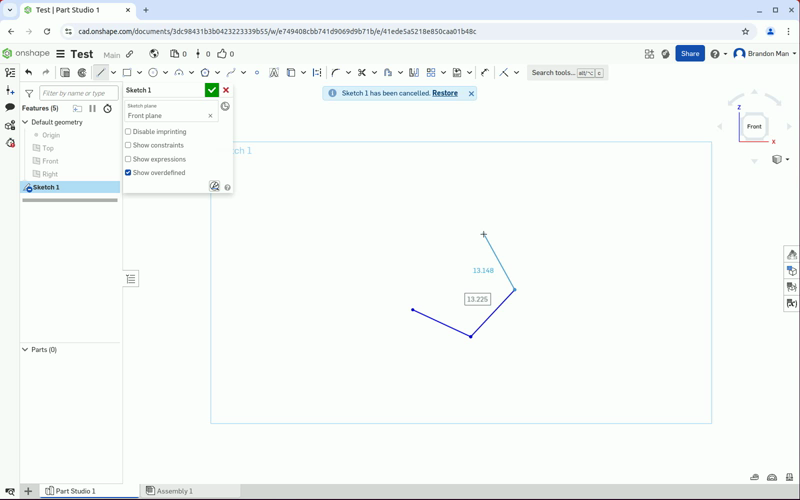
key_up(shift)
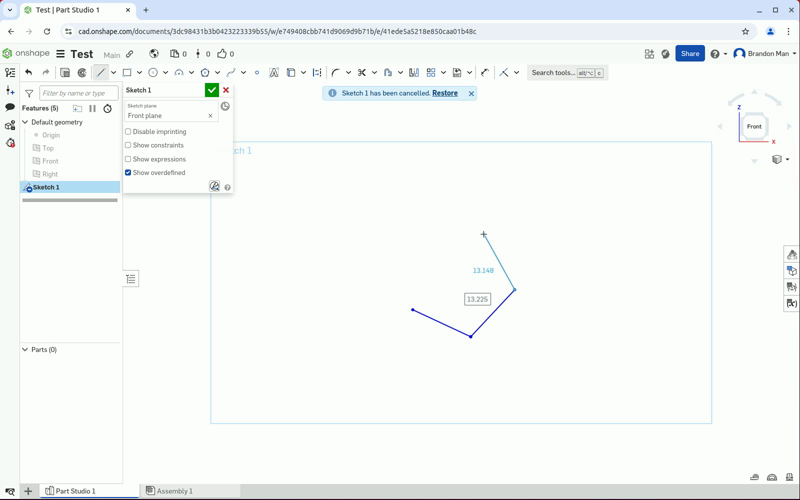
key_down(shift)
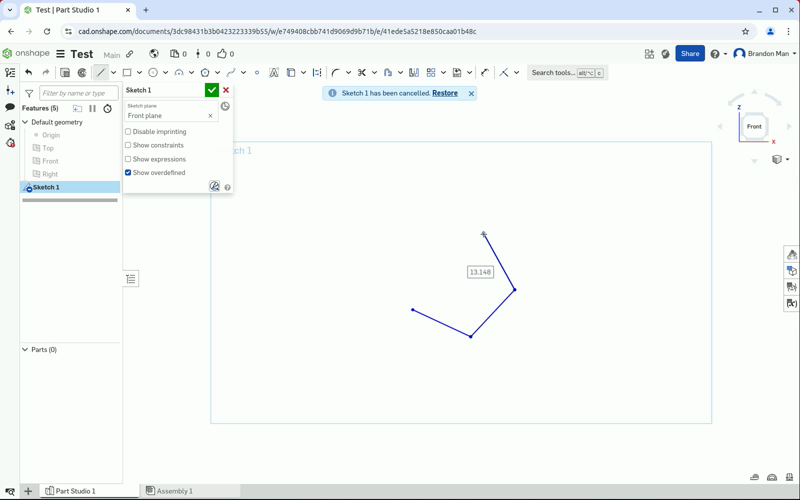
mouse_move(420, 246)
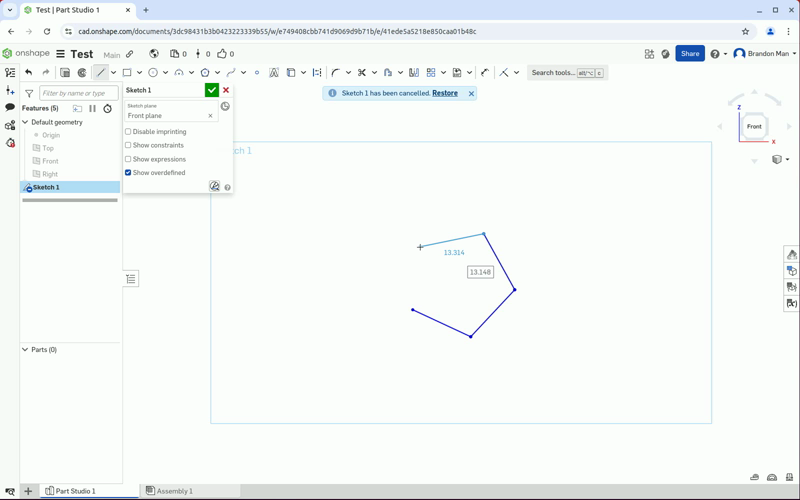
click(420, 246)
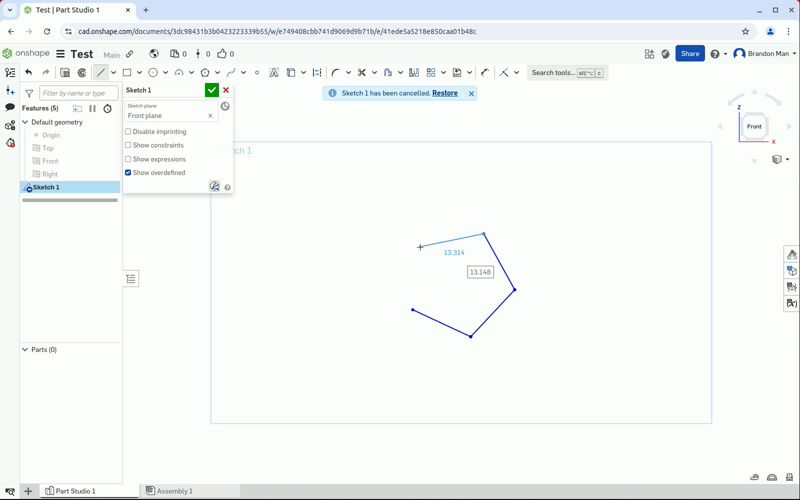
key_up(shift)
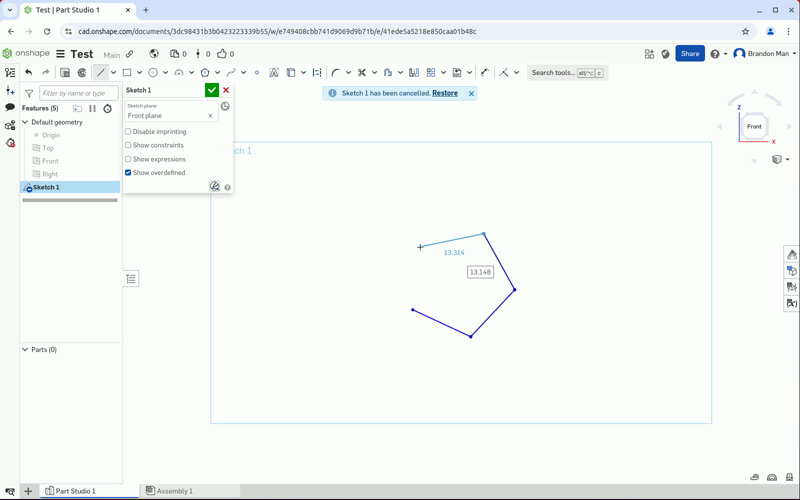
key_down(shift)
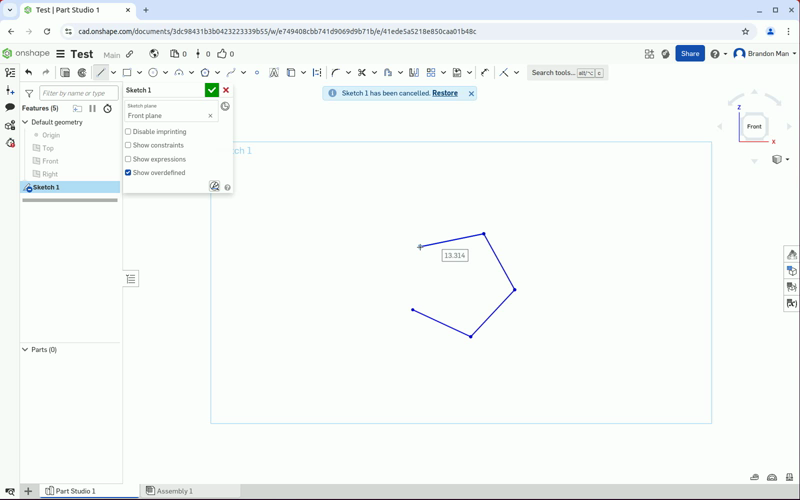
mouse_move(412, 309)
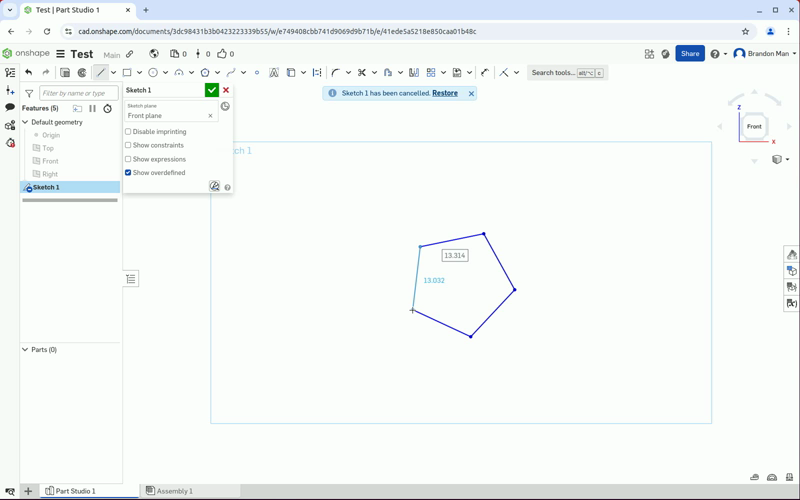
key_up(shift)
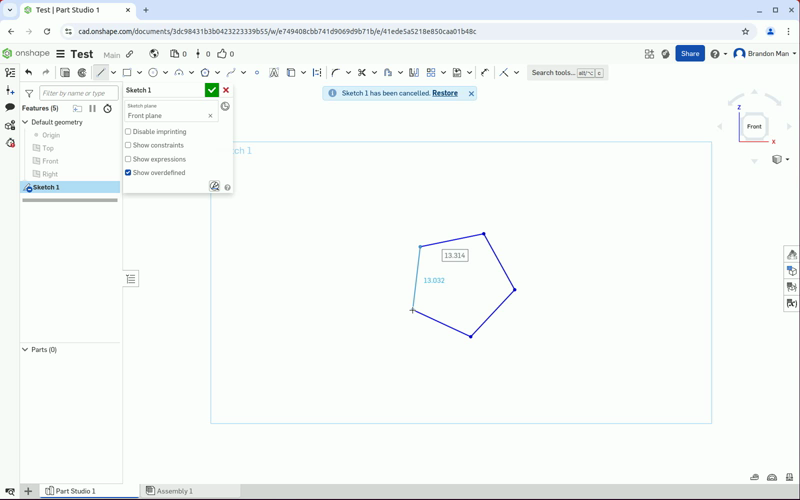
click(412, 309)
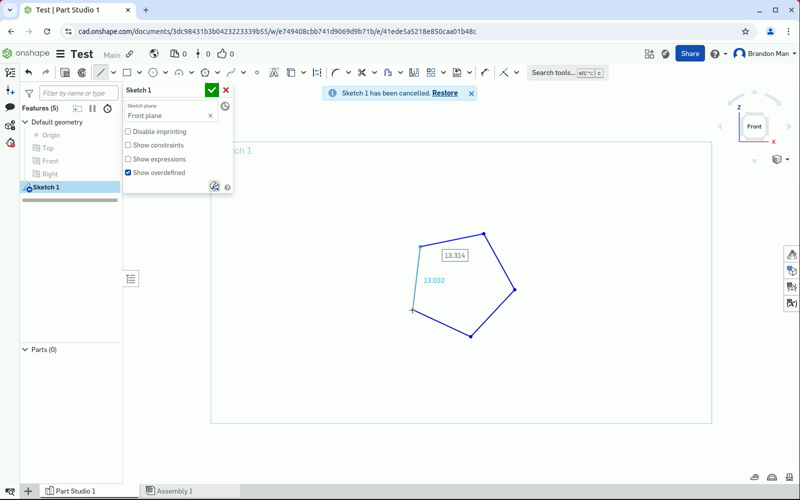
key(esc)
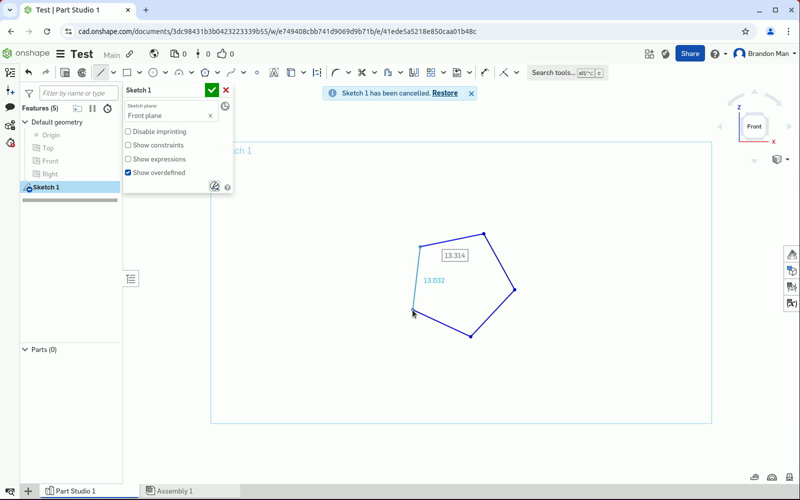
mouse_move(430, 277)
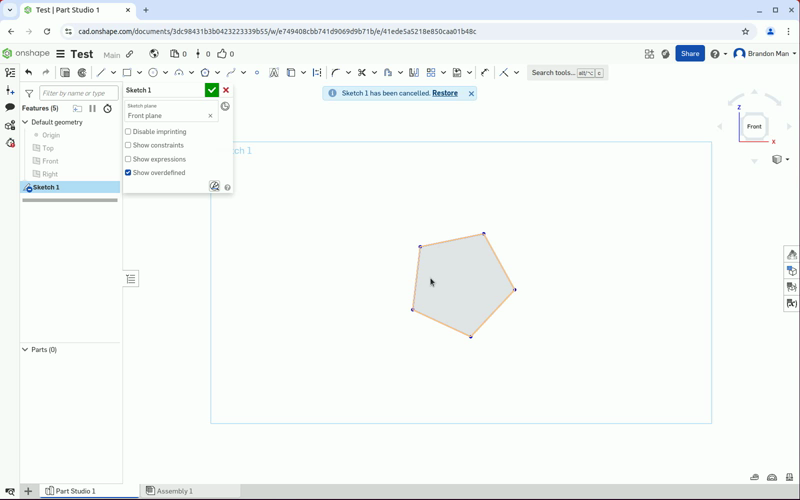
click(430, 277)
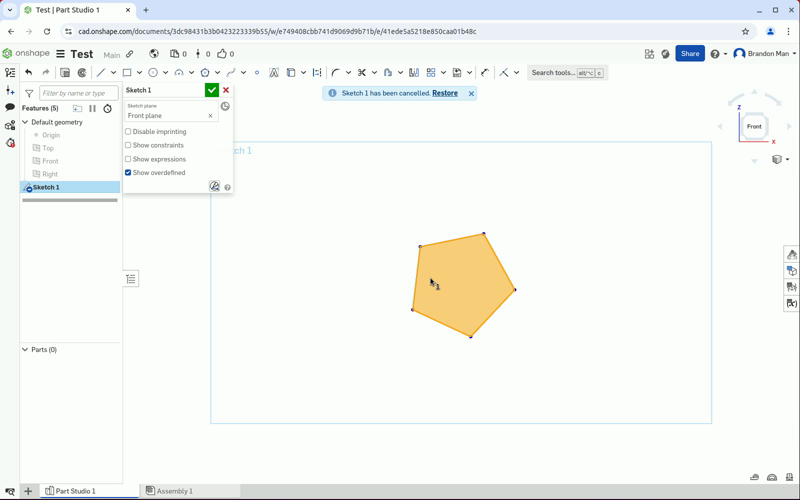
mouse_move(73, 352)
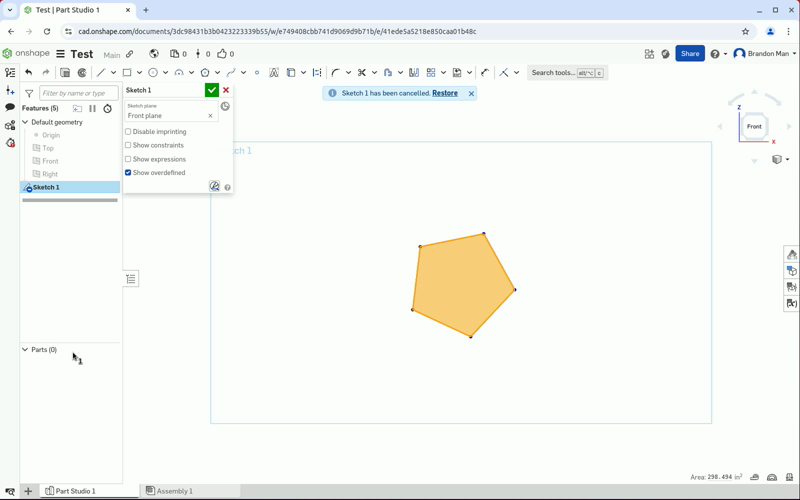
key(shift+y)
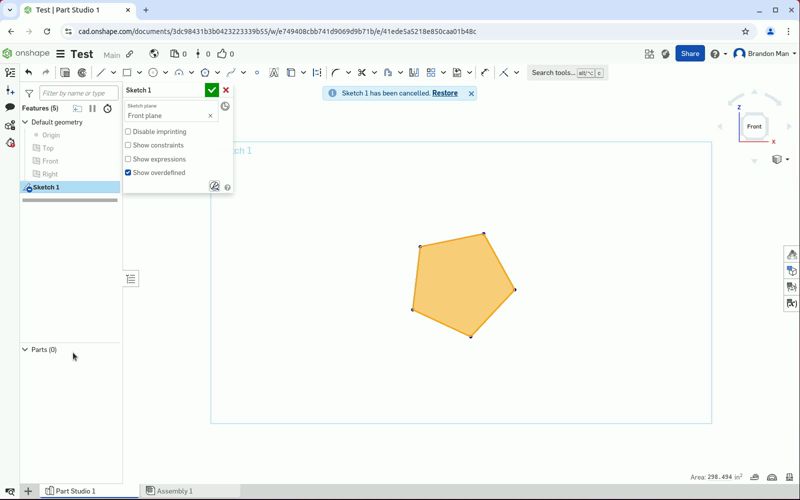
key(shift+e)
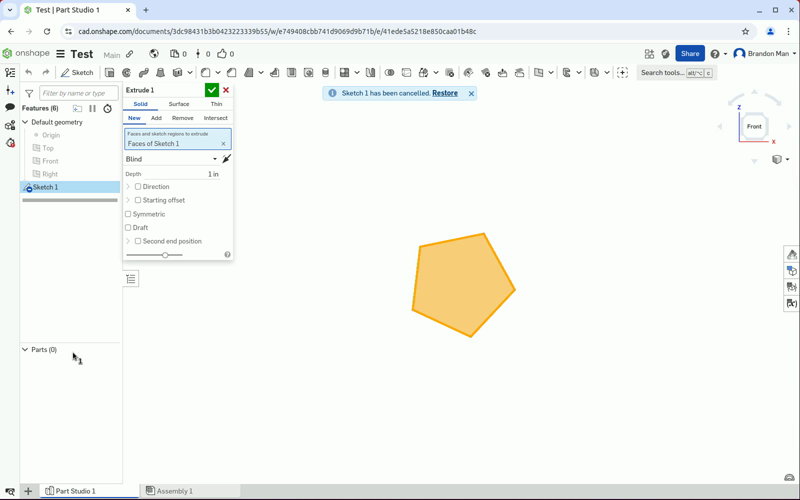
mouse_move(143, 106)
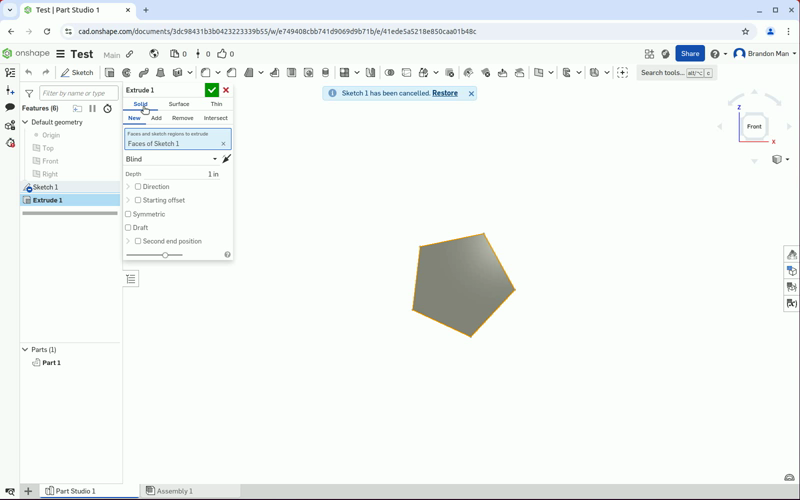
click(143, 106)
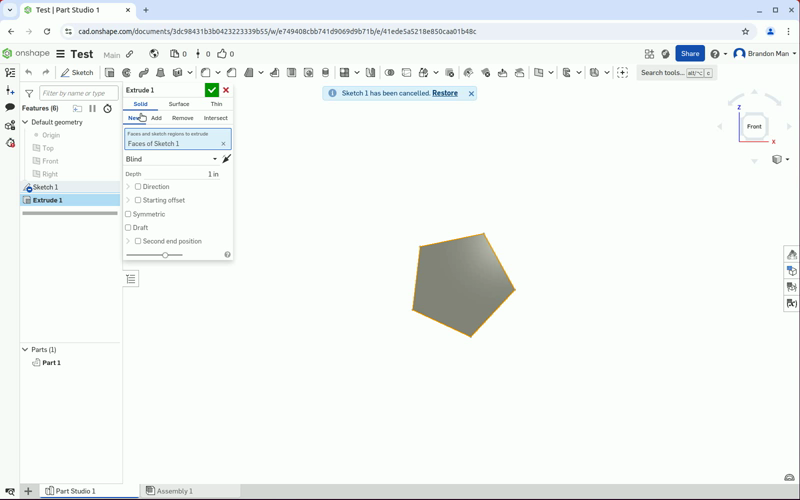
mouse_move(137, 120)
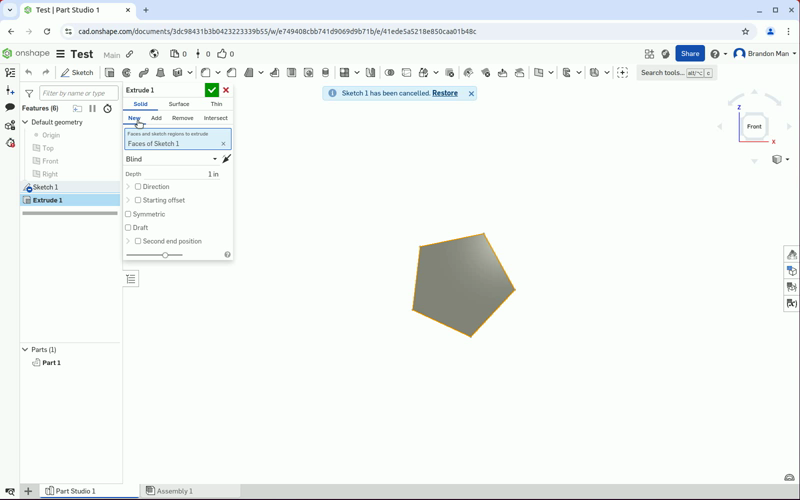
click(137, 120)
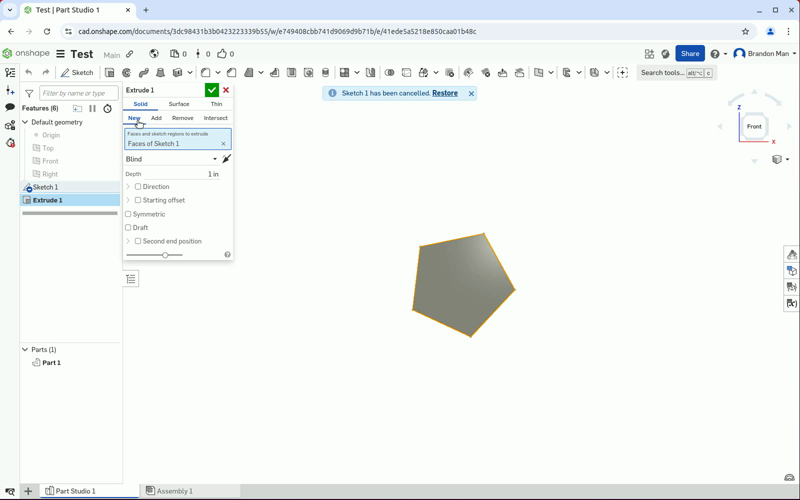
key(tab, 4)
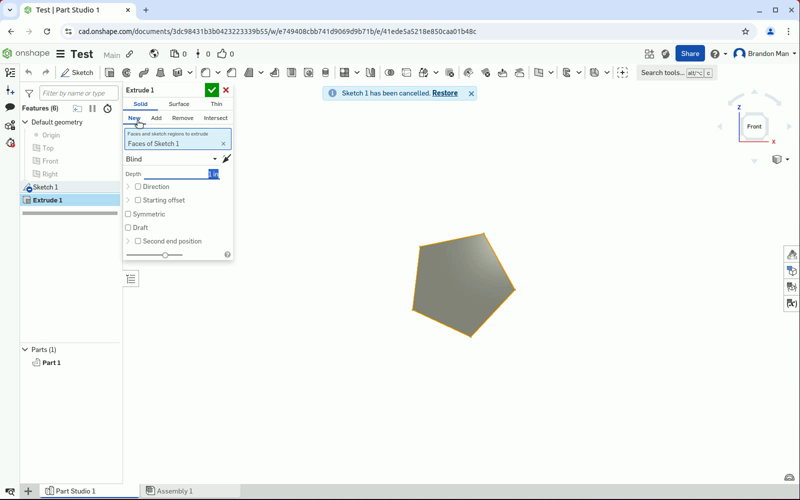
text(23.108)
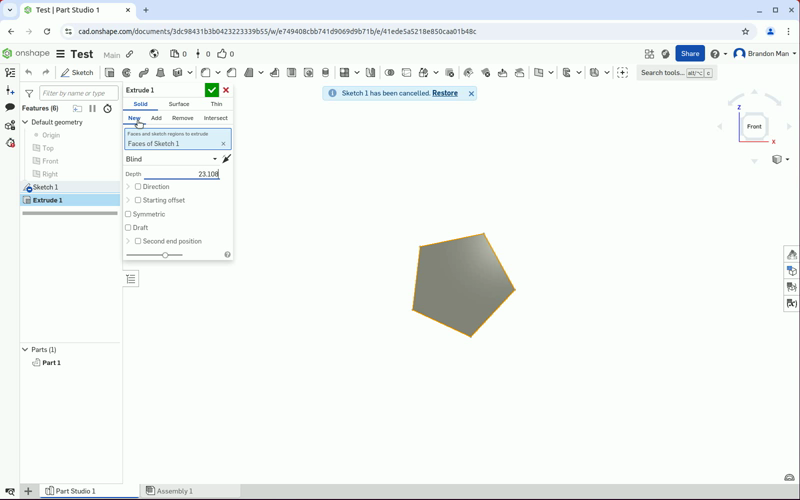
key(enter)
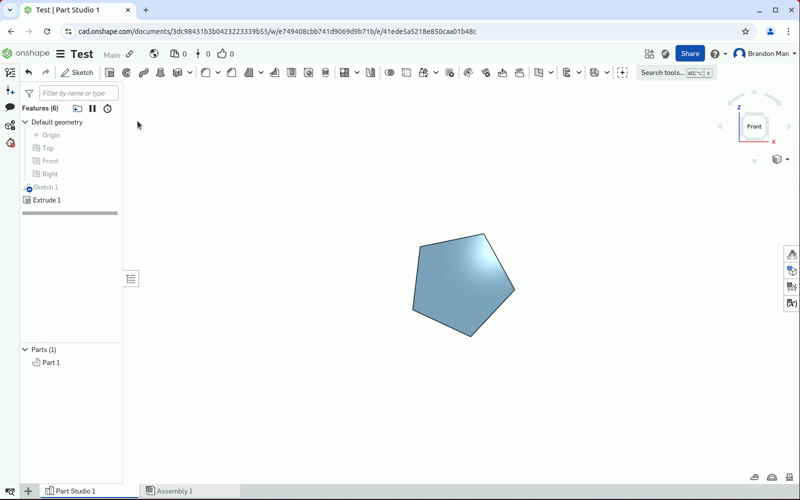
key(shift+h)
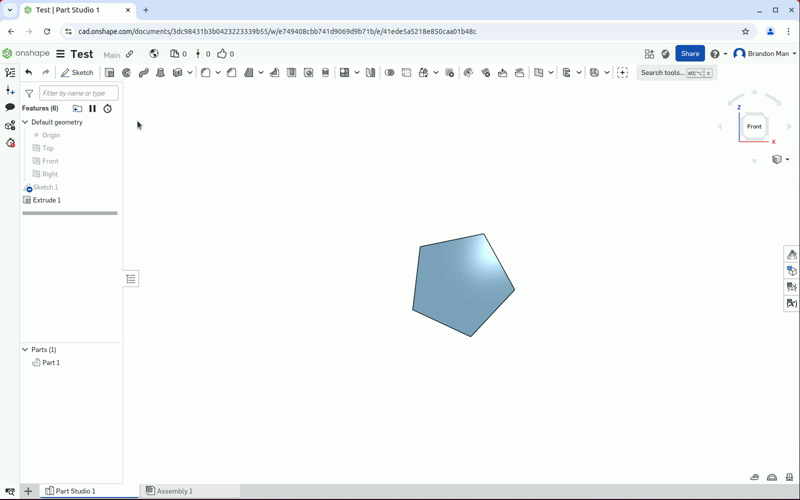
key(shift+h)
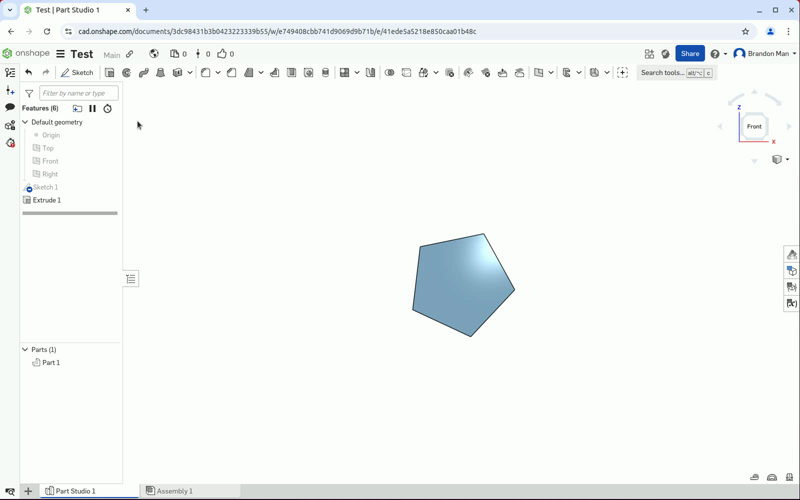
mouse_move(73, 189)
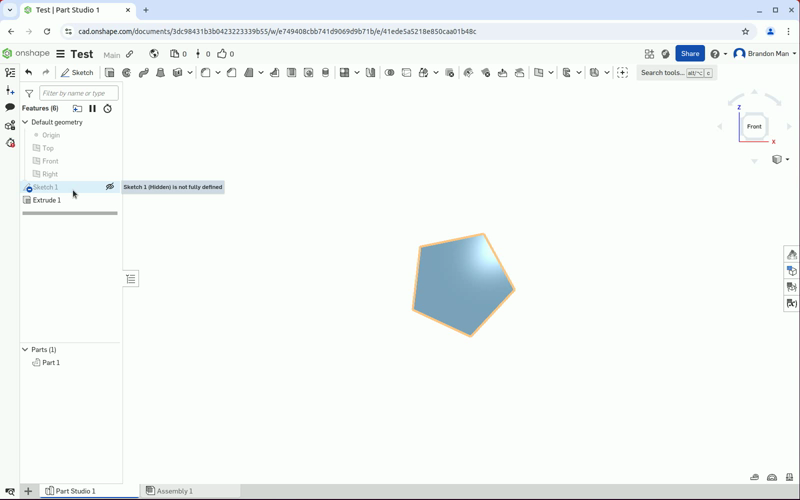
click(73, 189)
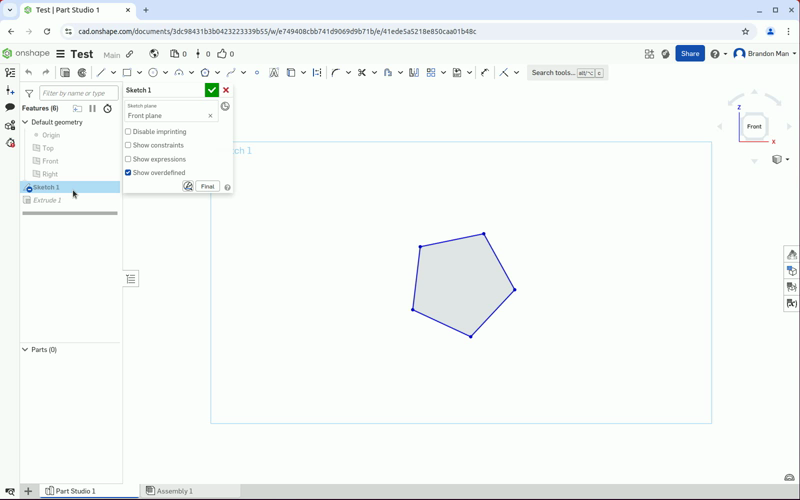
mouse_move(229, 92)
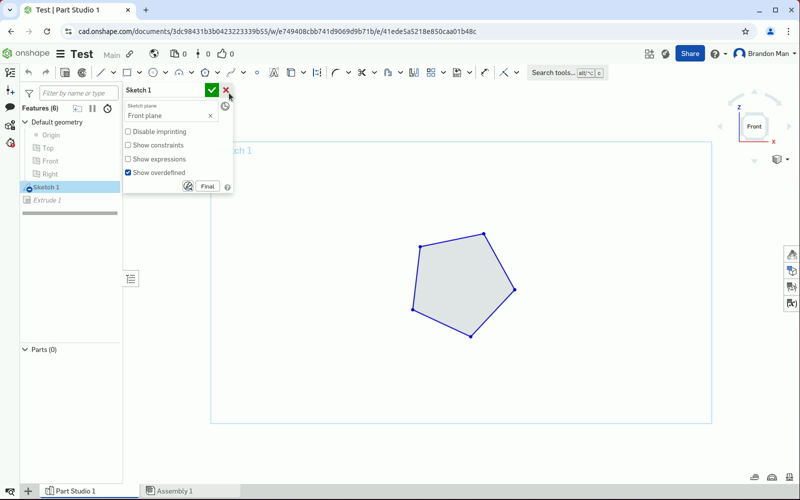
click(229, 92)
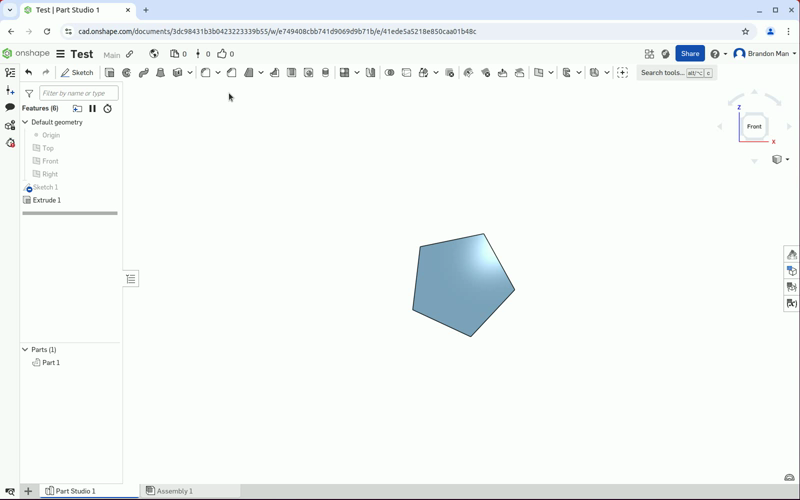
mouse_move(541, 75)
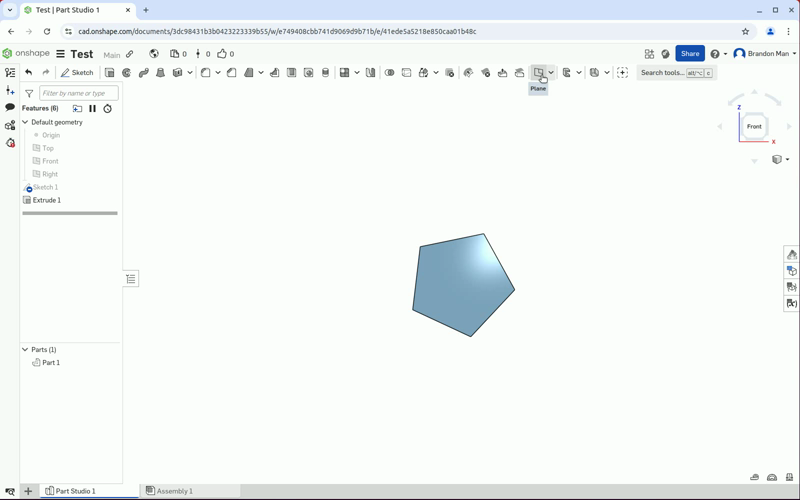
click(541, 75)
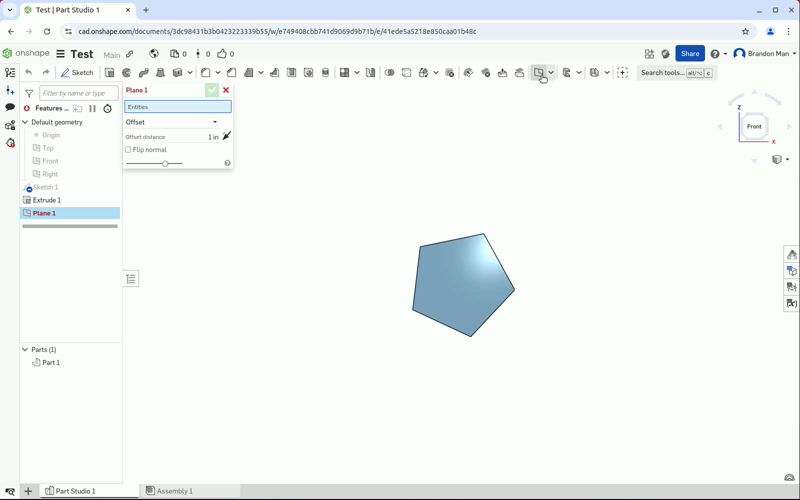
mouse_move(73, 163)
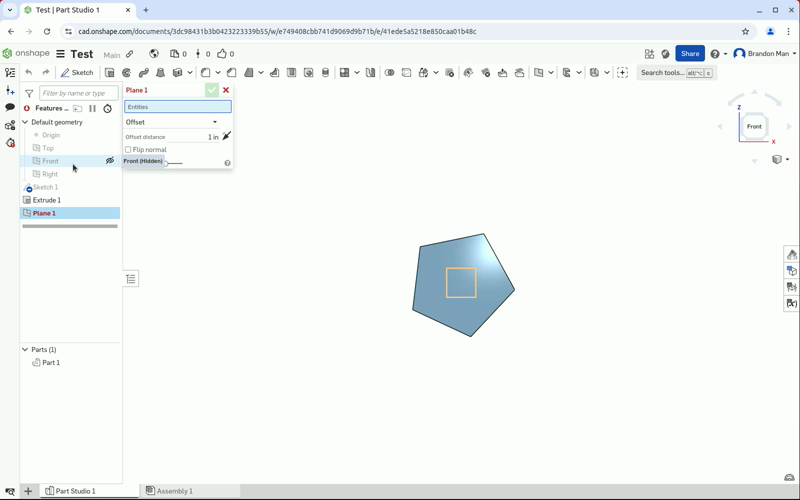
click(73, 163)
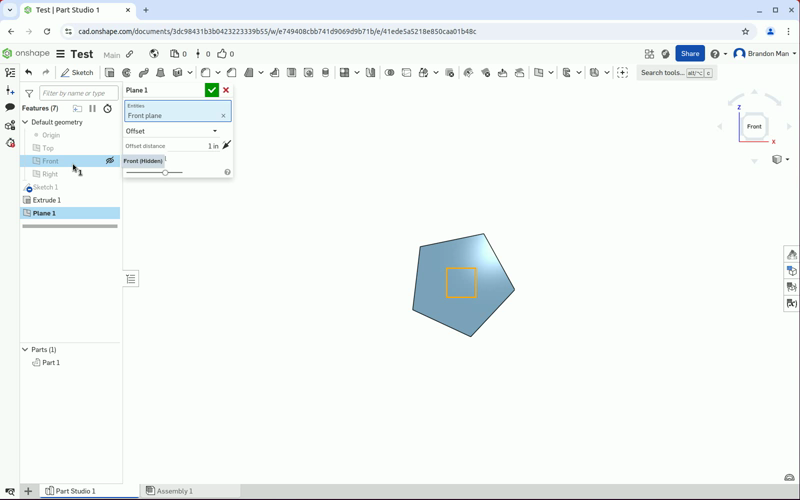
key(tab, 2)
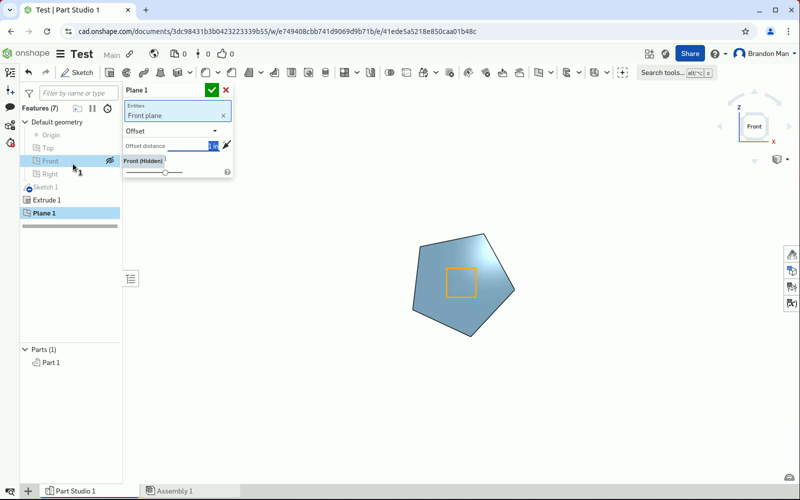
text(23.108)
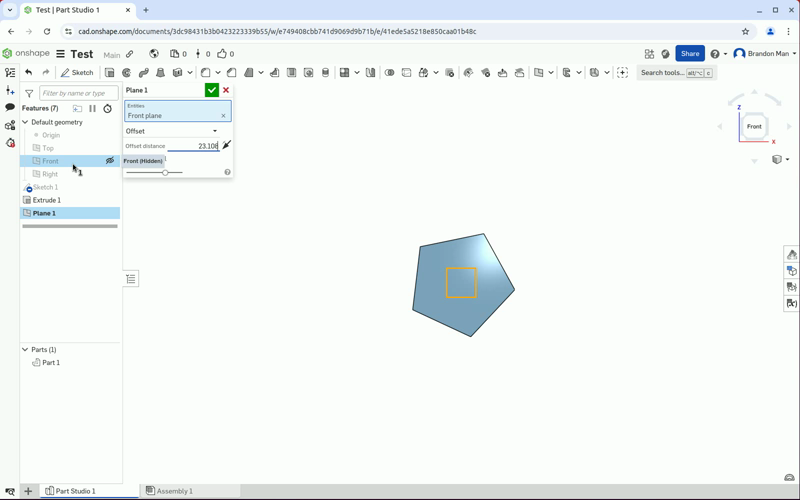
key(enter, 2)
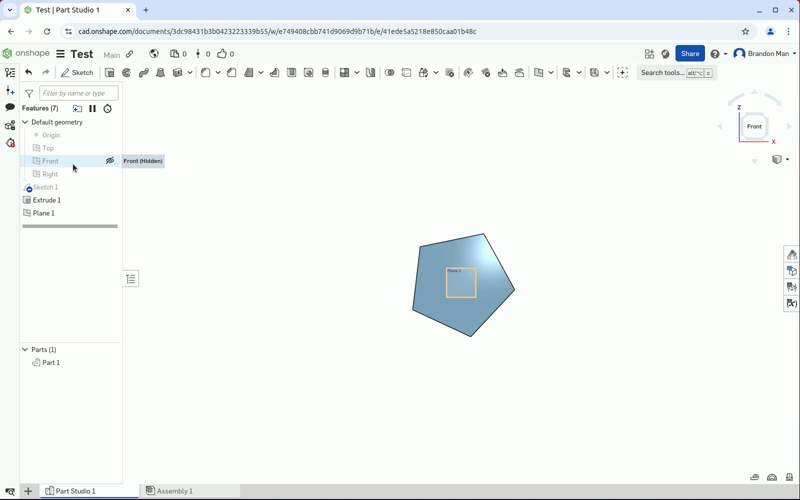
key(shift+s)
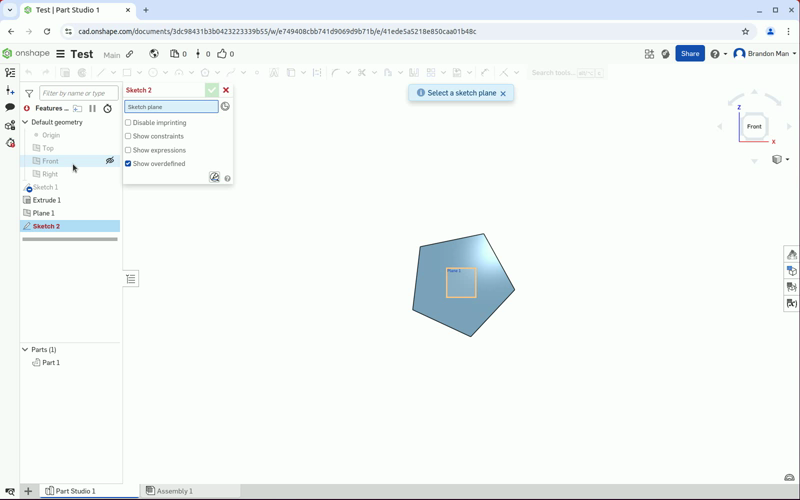
mouse_move(73, 215)
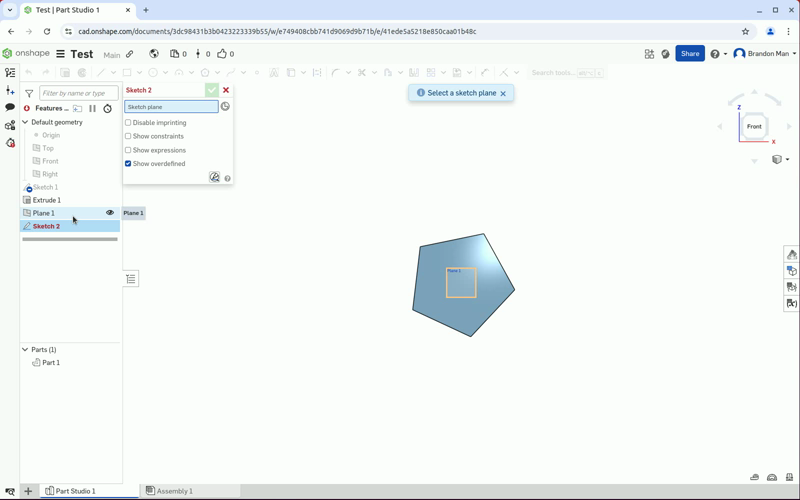
click(73, 215)
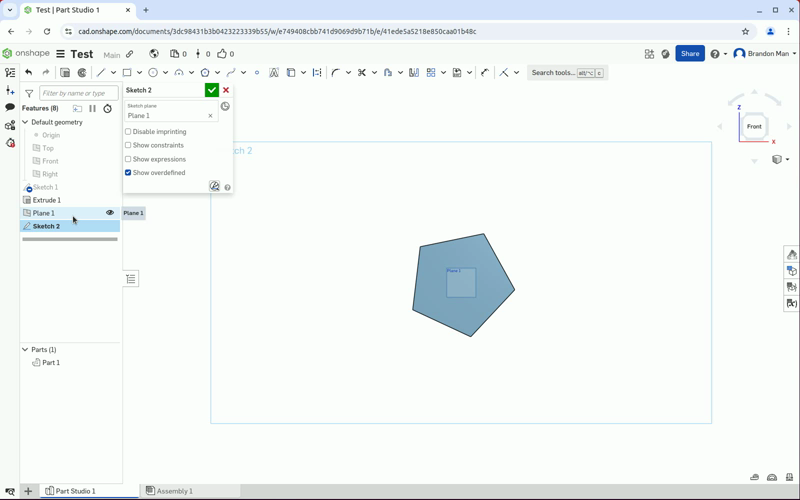
mouse_move(73, 352)
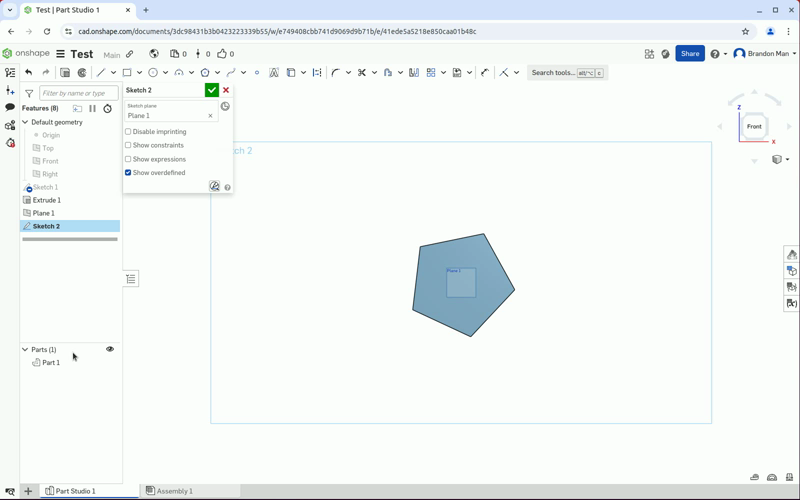
key(y)
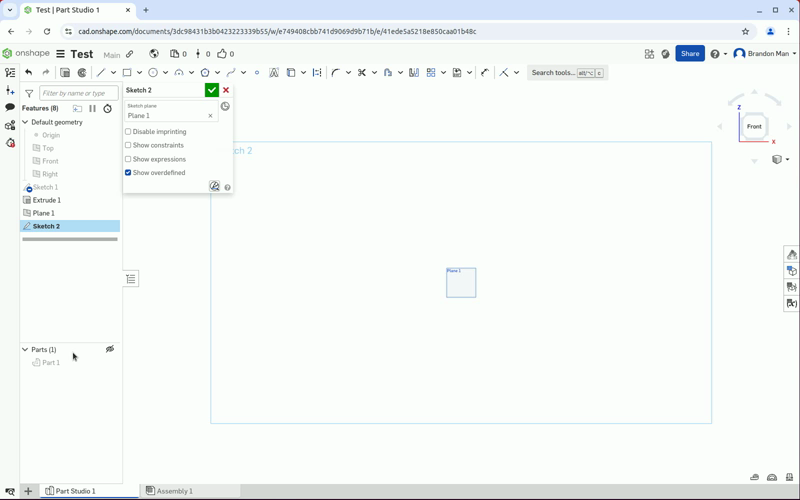
key(l)
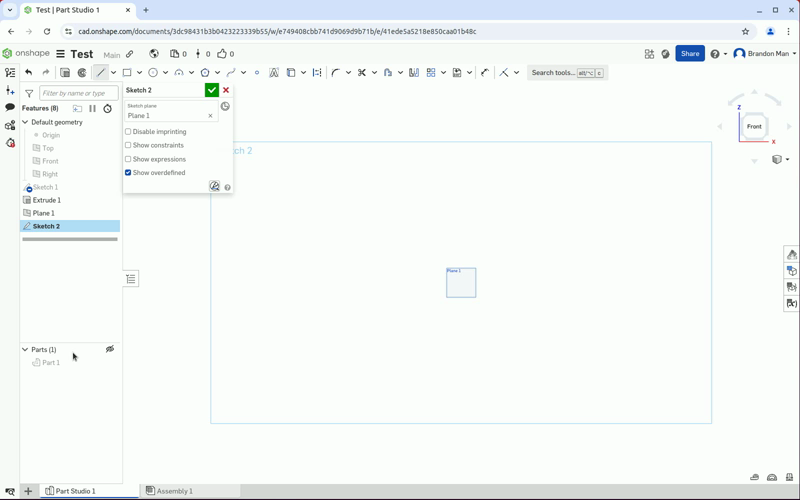
key_down(shift)
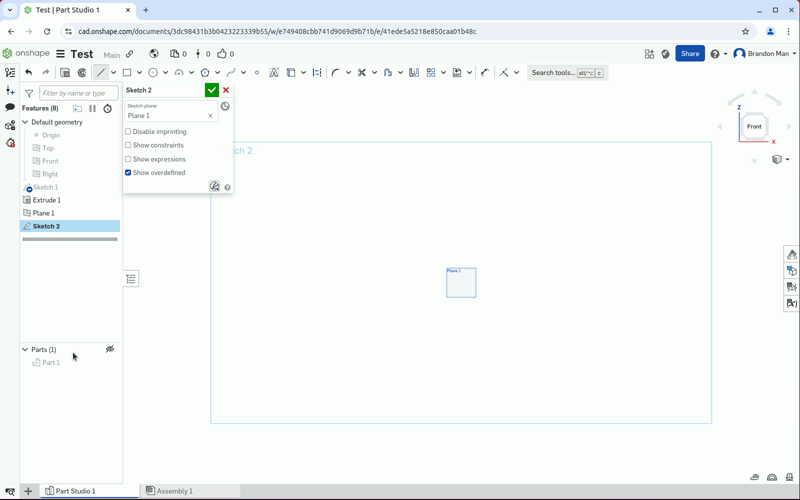
mouse_move(419, 305)
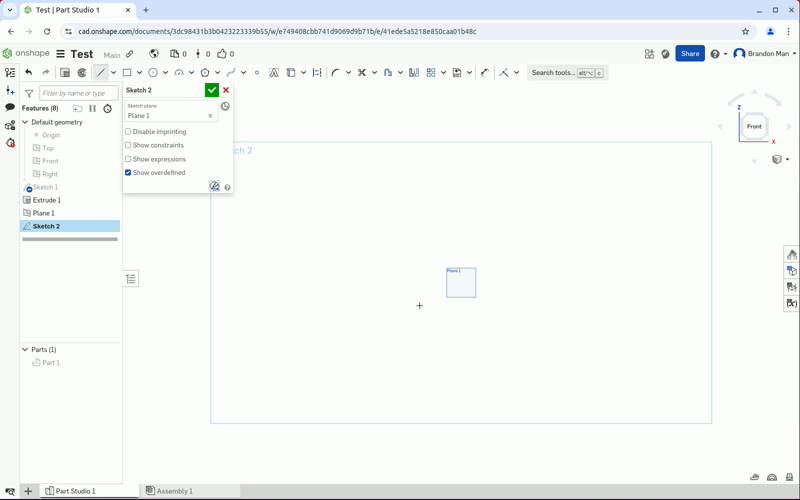
click(419, 305)
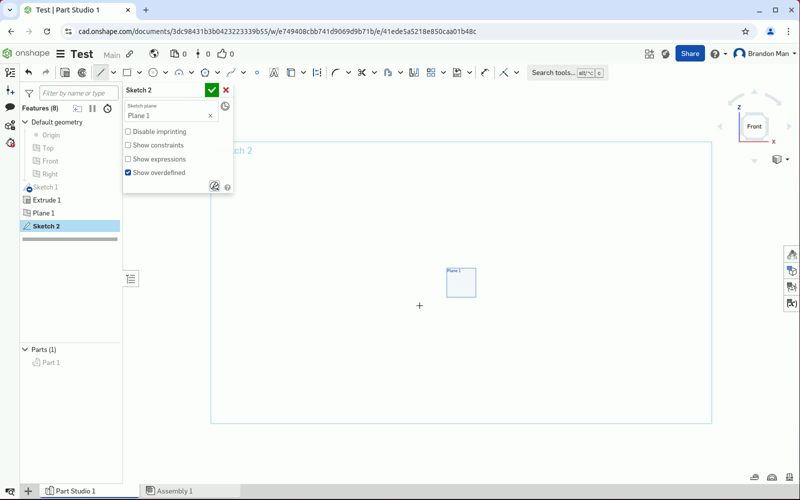
key_up(shift)
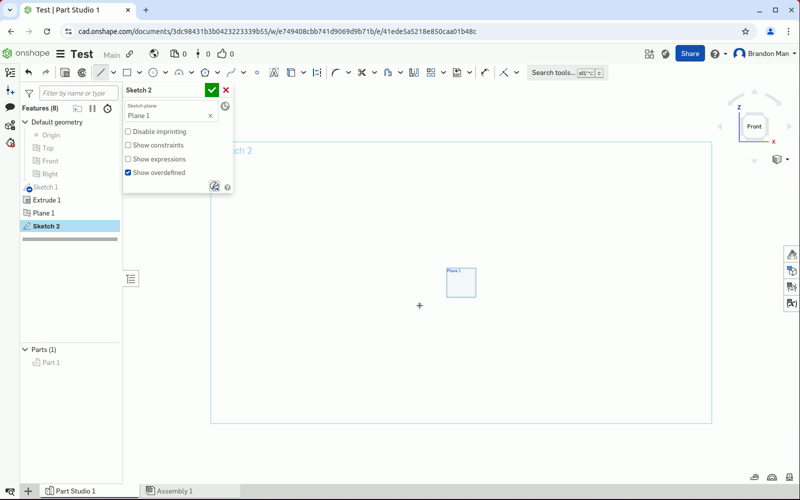
key_down(shift)
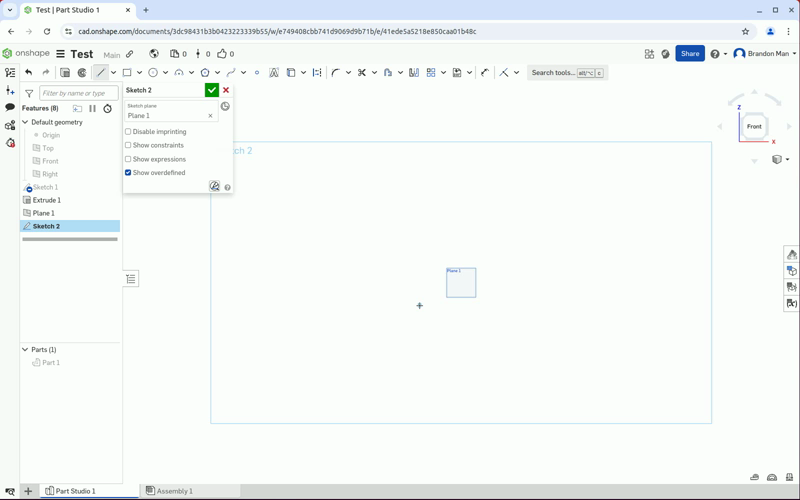
mouse_move(449, 305)
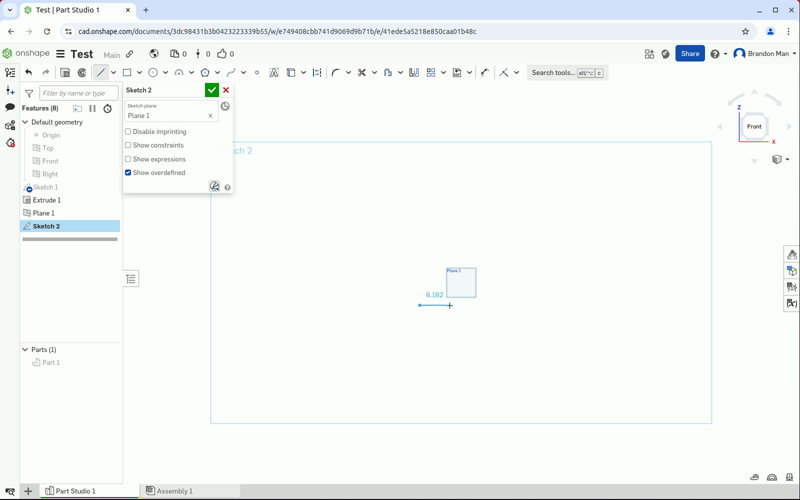
mouse_move(469, 328)
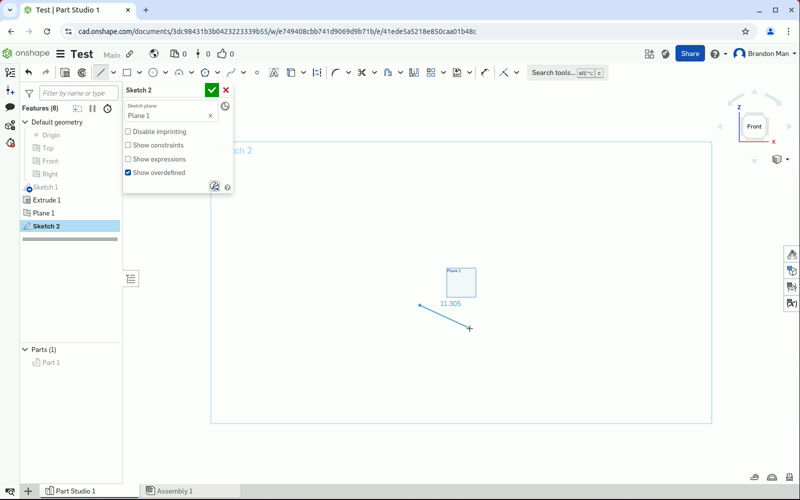
click(469, 328)
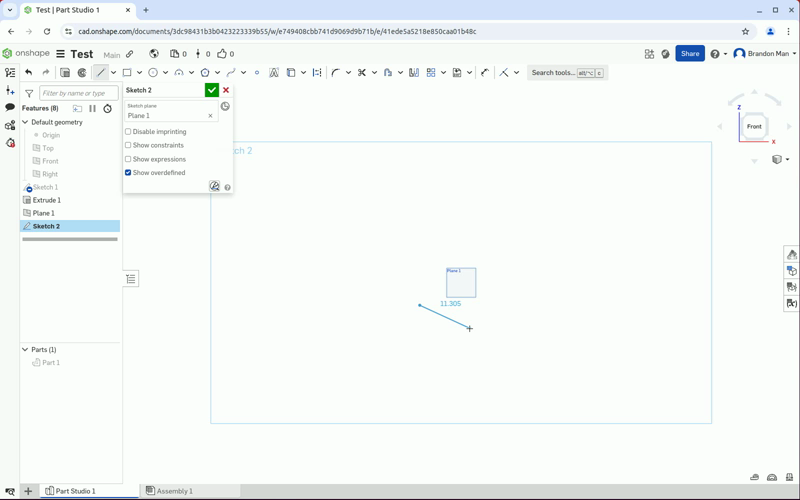
key_up(shift)
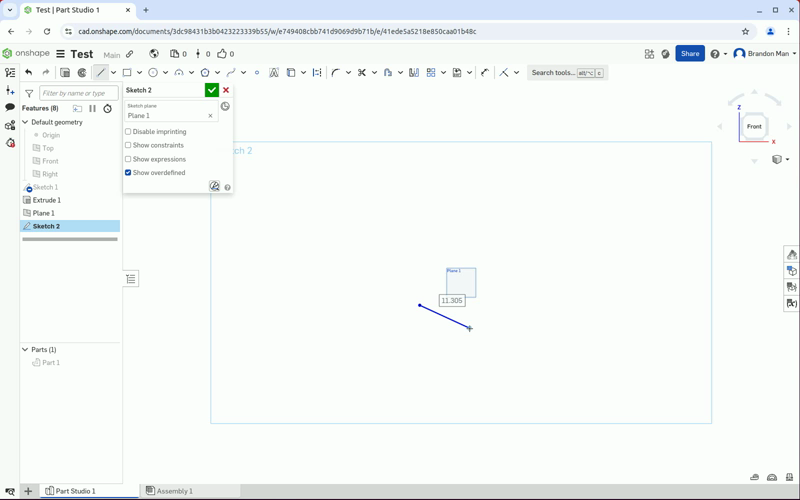
key_down(shift)
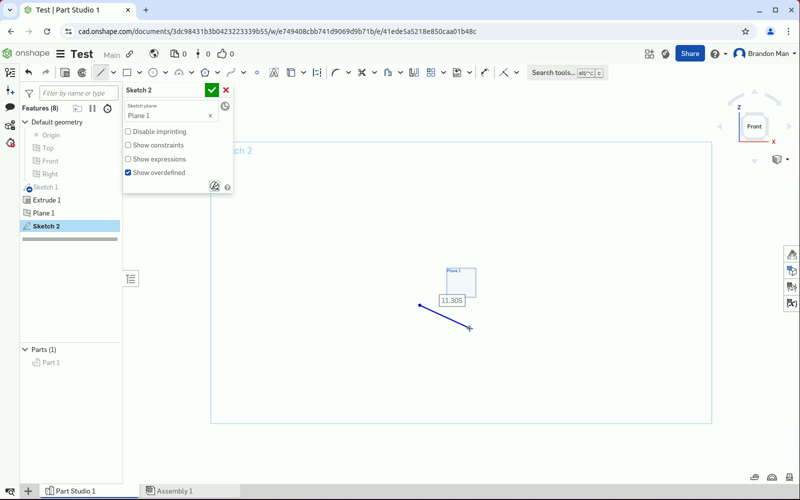
mouse_move(499, 328)
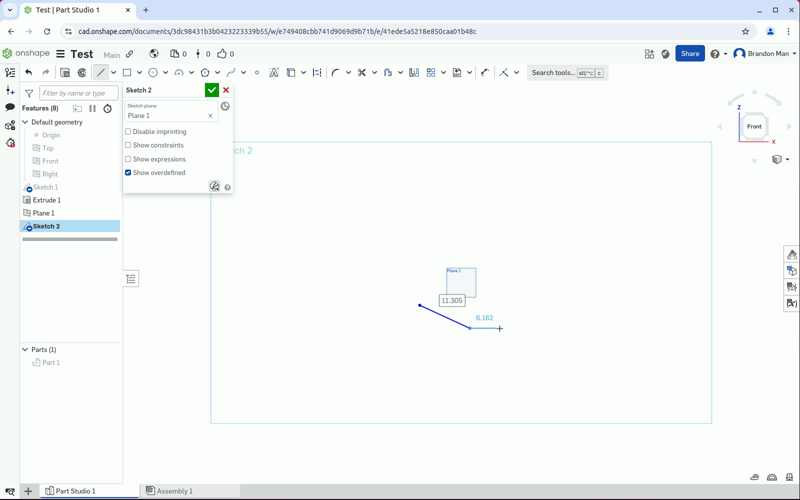
mouse_move(507, 288)
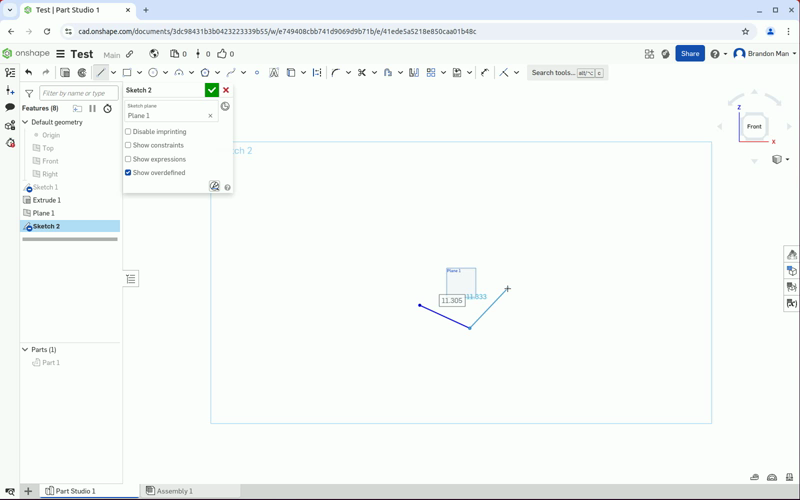
click(507, 288)
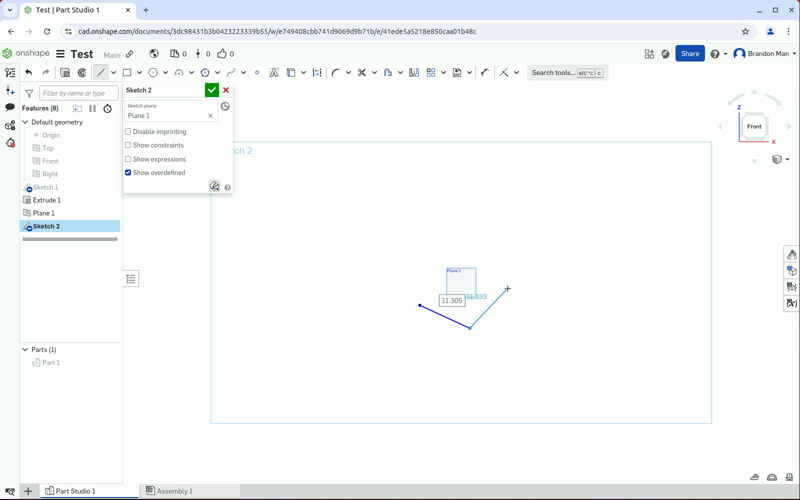
key_up(shift)
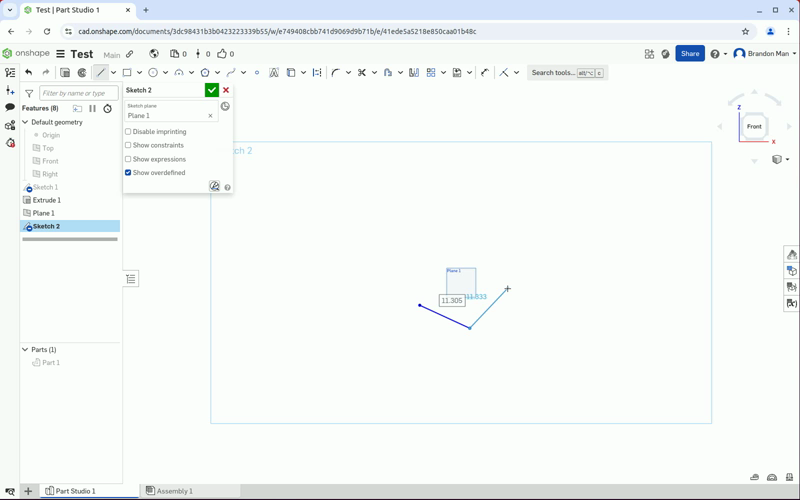
key_down(shift)
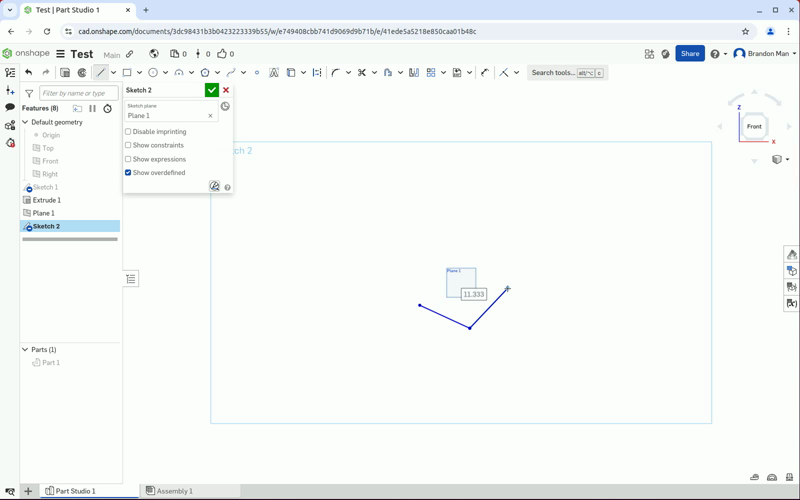
mouse_move(537, 288)
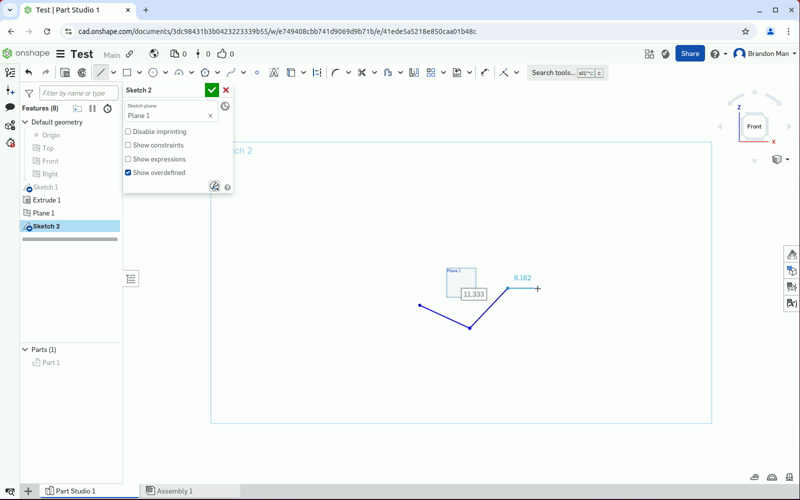
mouse_move(481, 239)
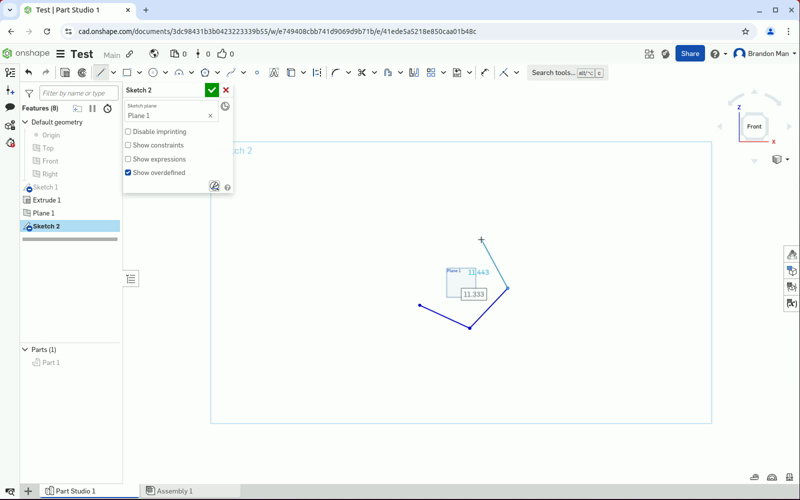
click(481, 239)
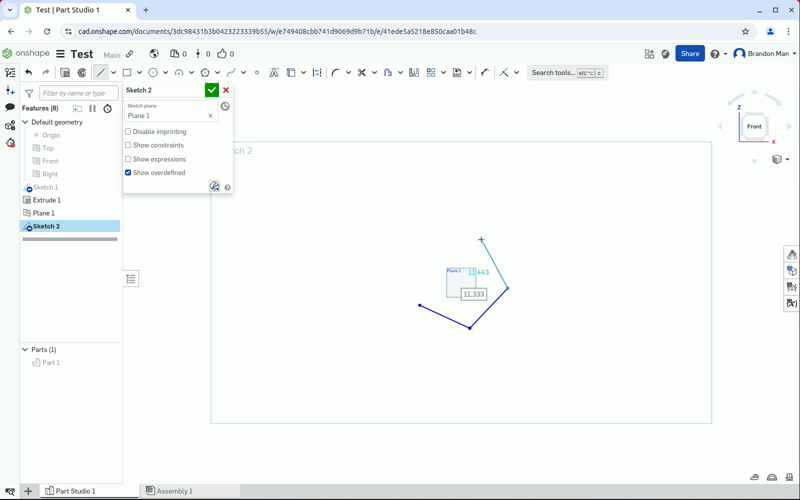
key_up(shift)
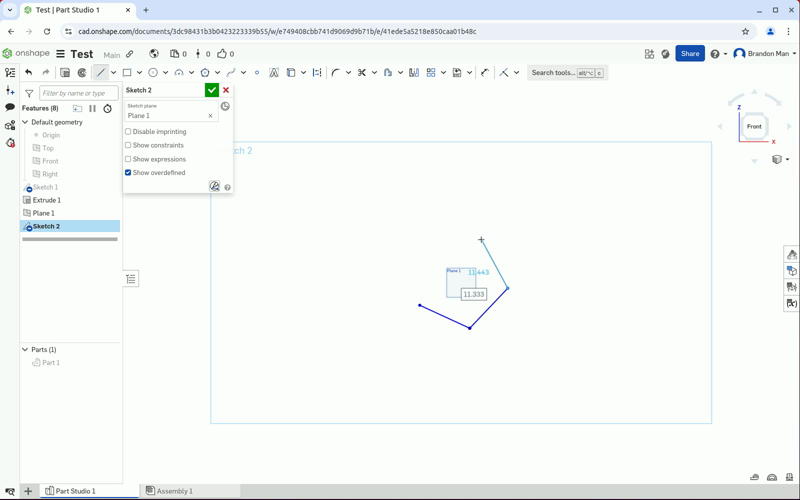
key_down(shift)
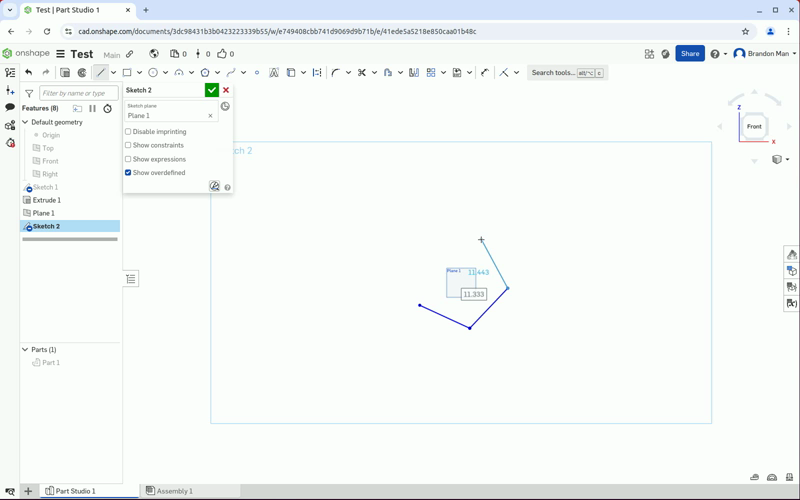
mouse_move(511, 239)
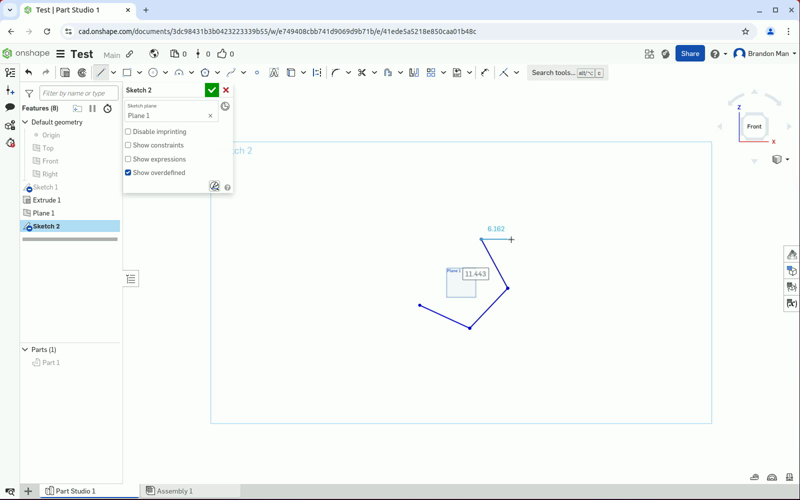
mouse_move(426, 250)
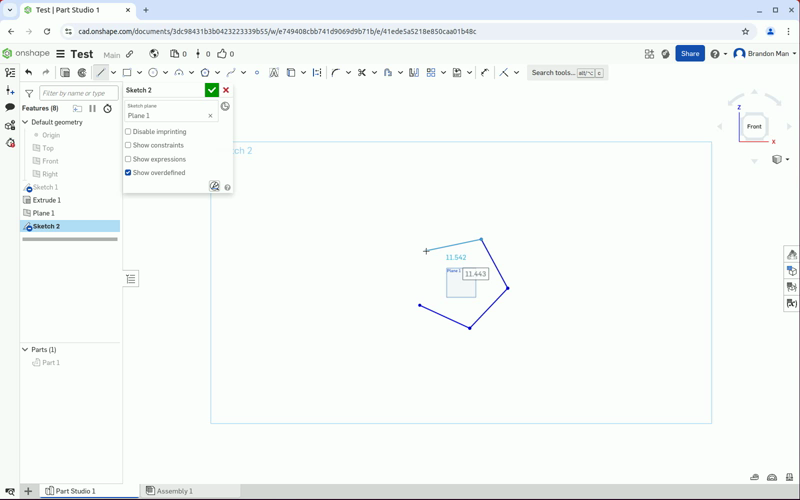
click(426, 250)
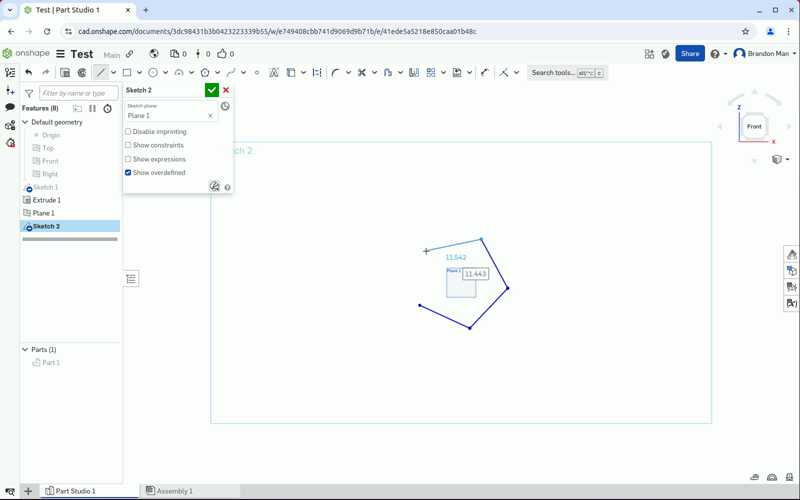
key_up(shift)
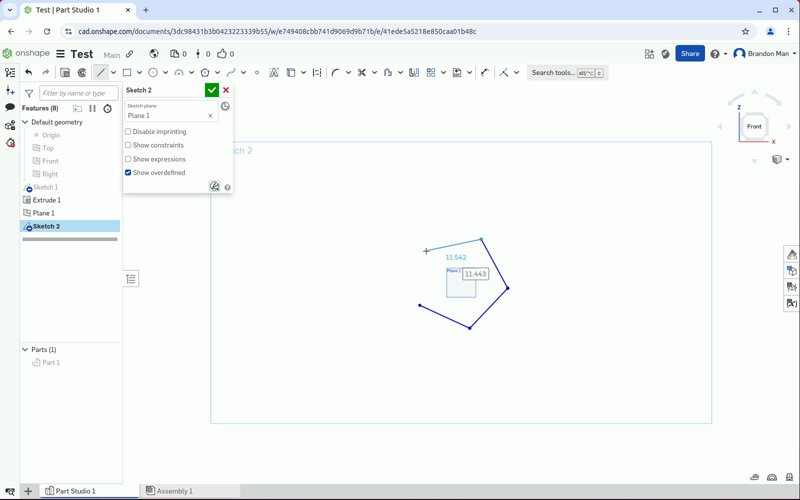
mouse_move(456, 250)
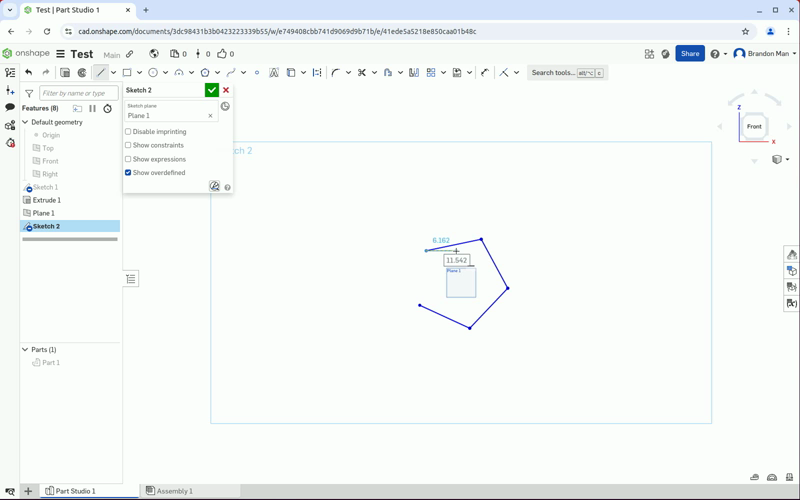
key_down(shift)
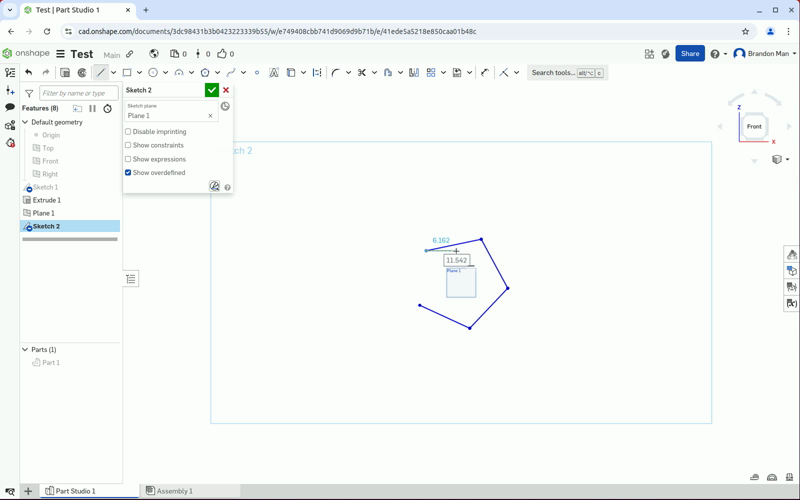
mouse_move(419, 305)
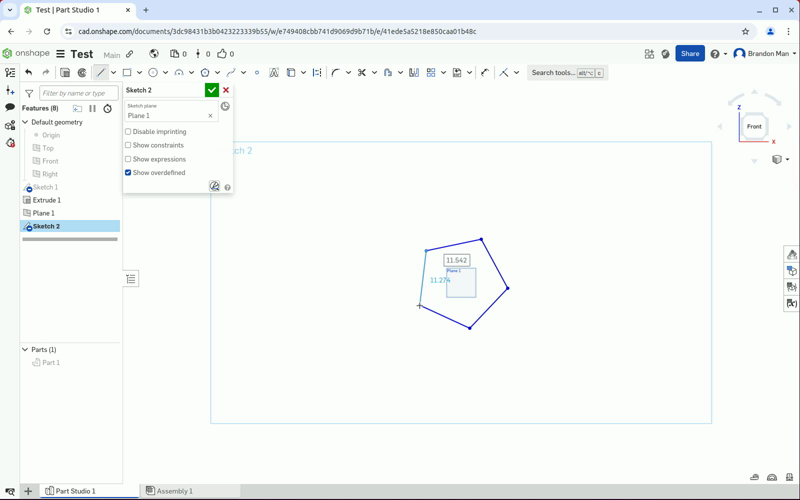
key_up(shift)
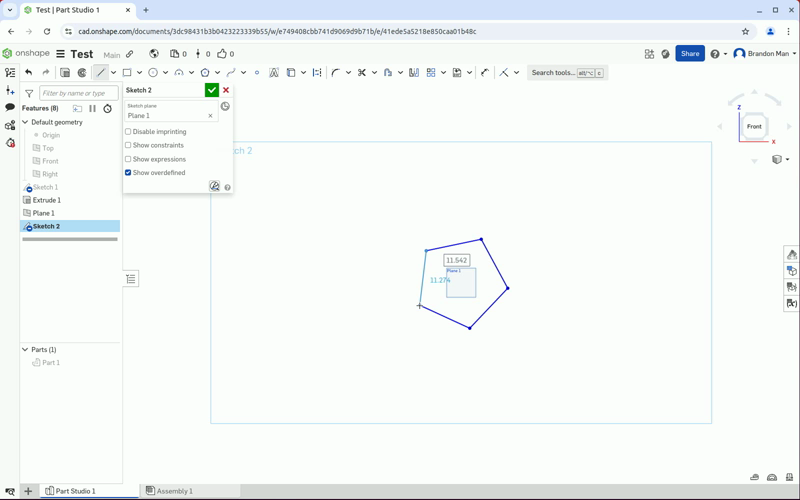
click(419, 305)
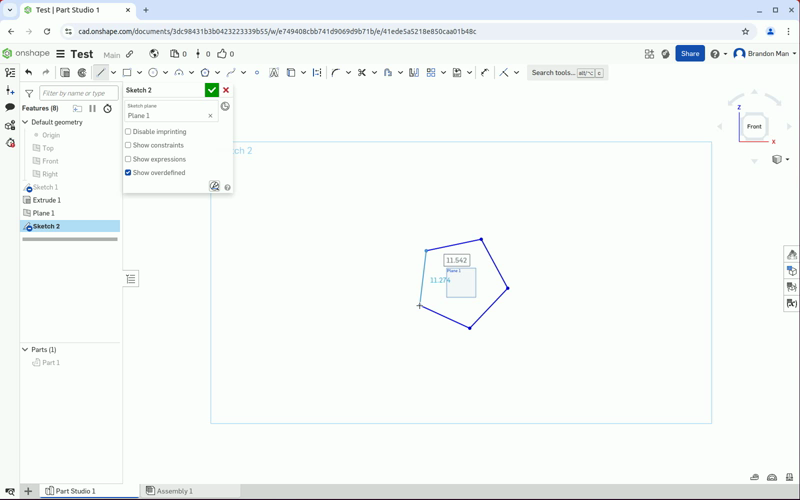
key(esc)
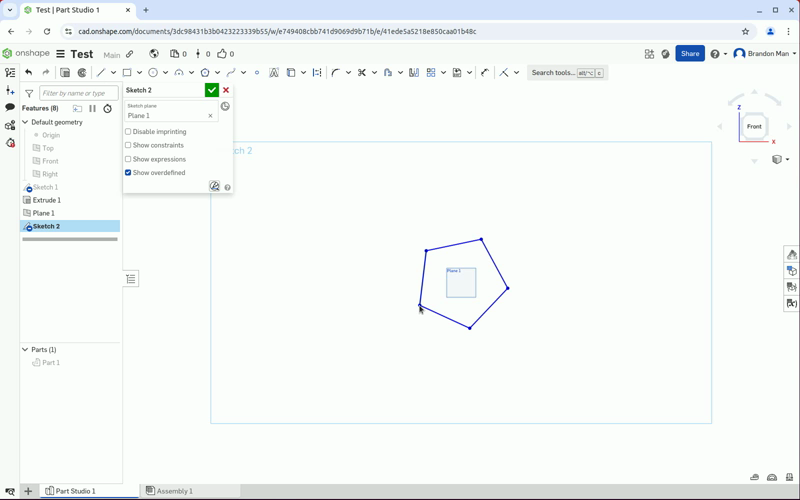
mouse_move(428, 299)
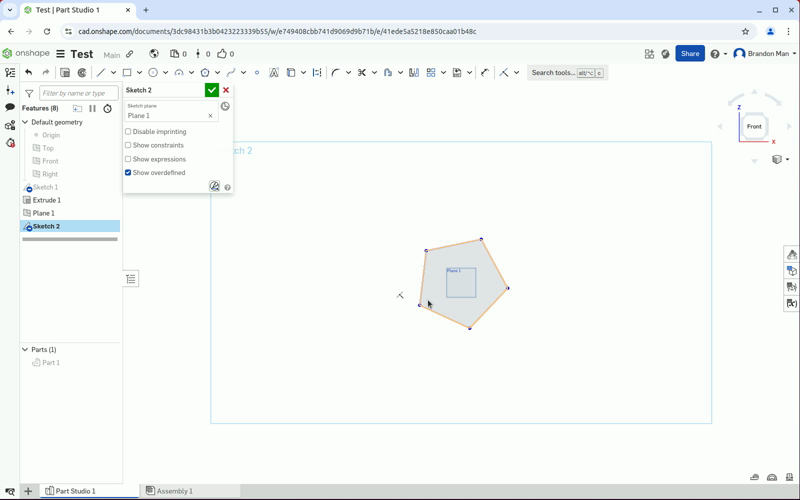
click(428, 299)
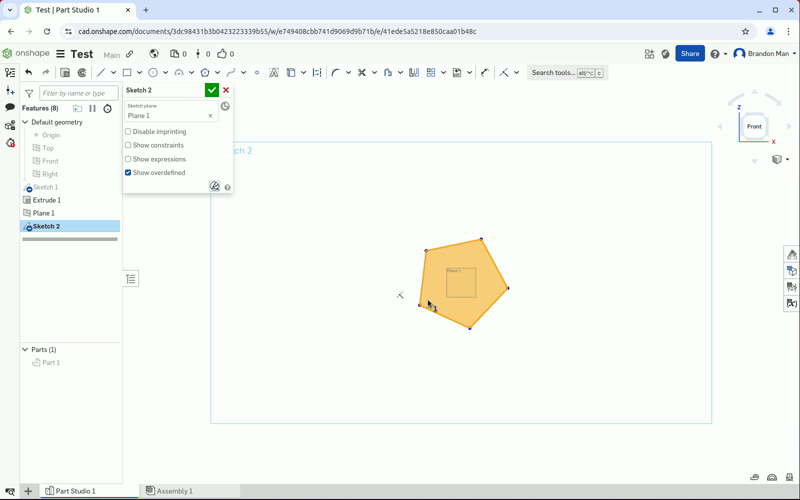
mouse_move(73, 352)
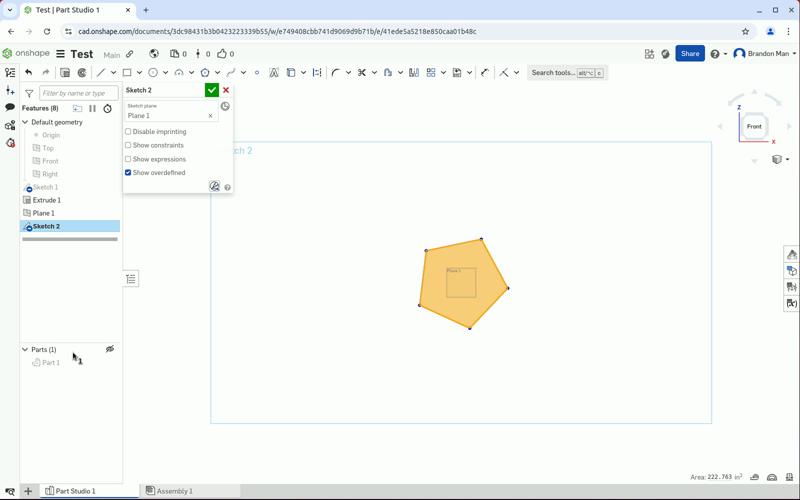
key(shift+y)
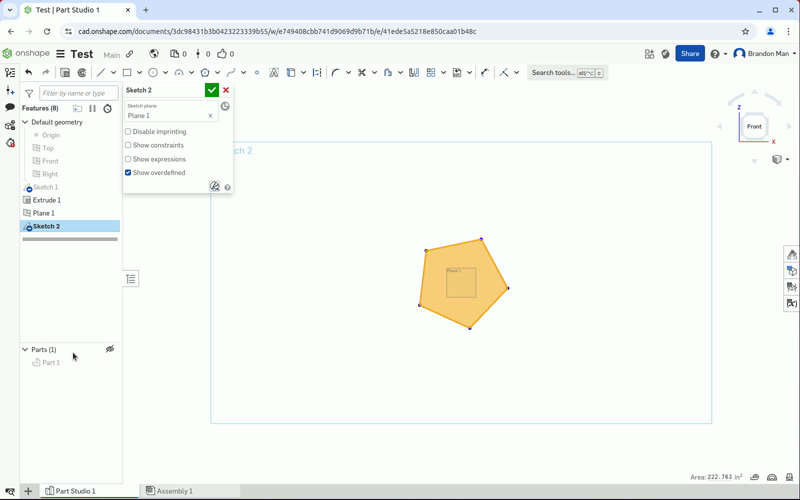
key(shift+e)
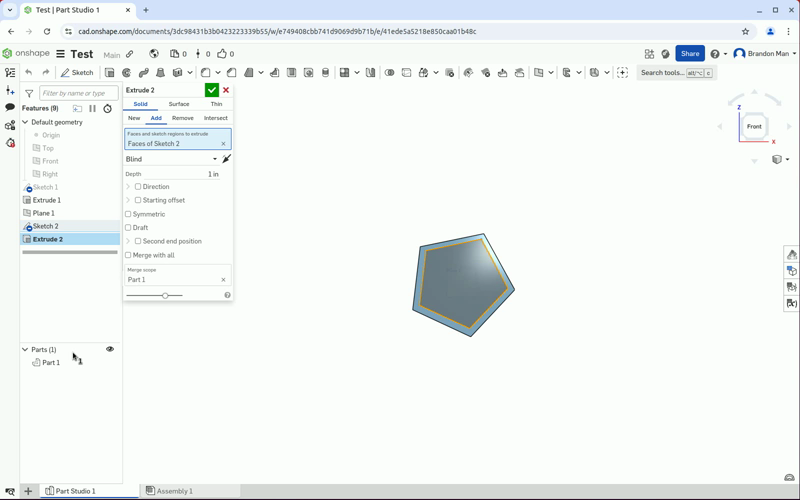
mouse_move(143, 106)
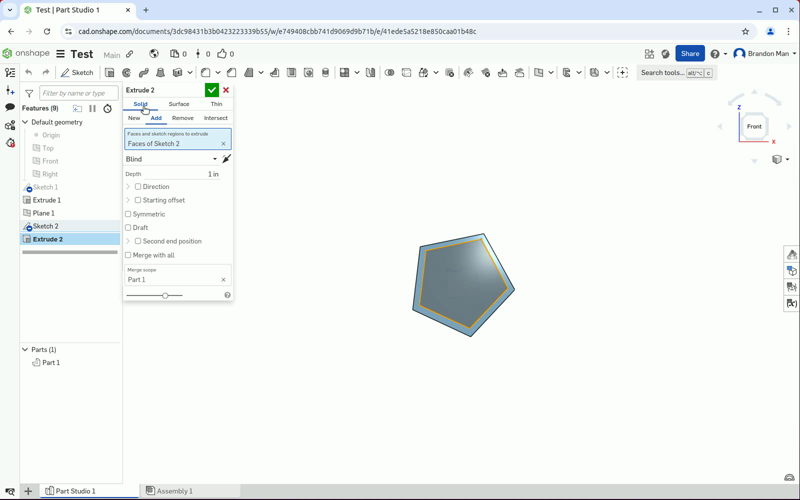
click(143, 106)
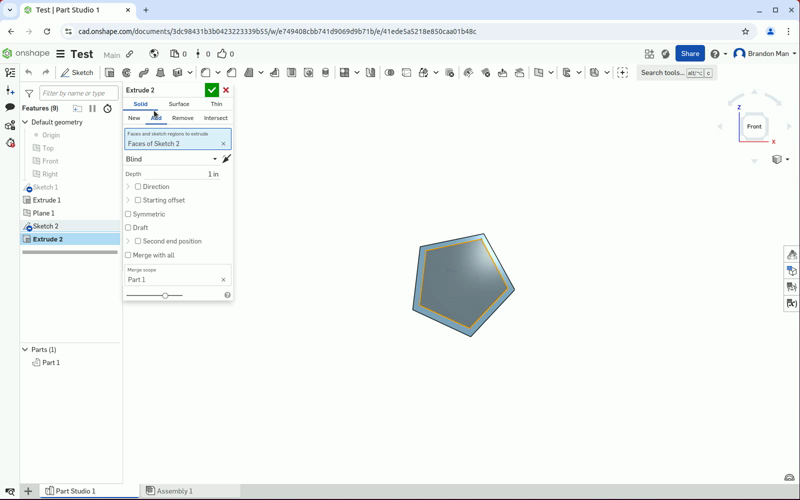
mouse_move(186, 120)
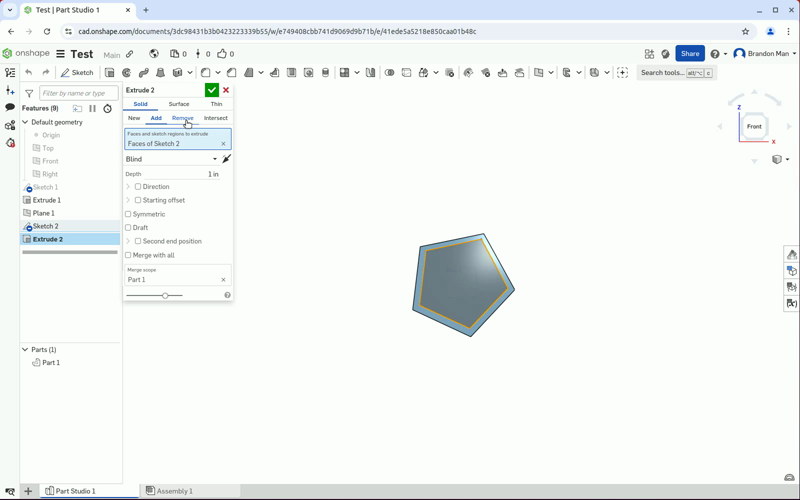
click(186, 120)
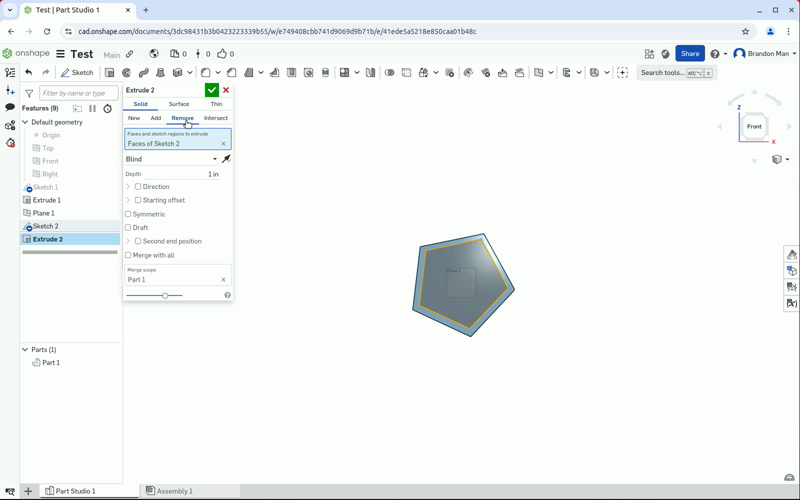
key(tab, 4)
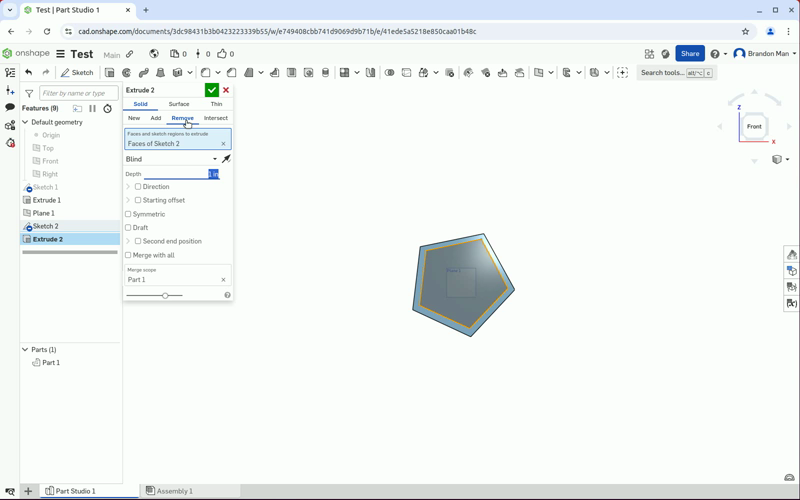
text(21.905)
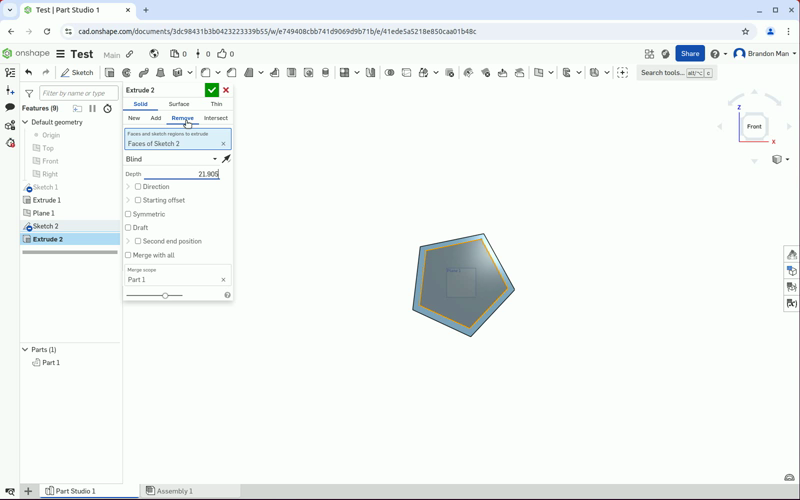
key(tab, 6)
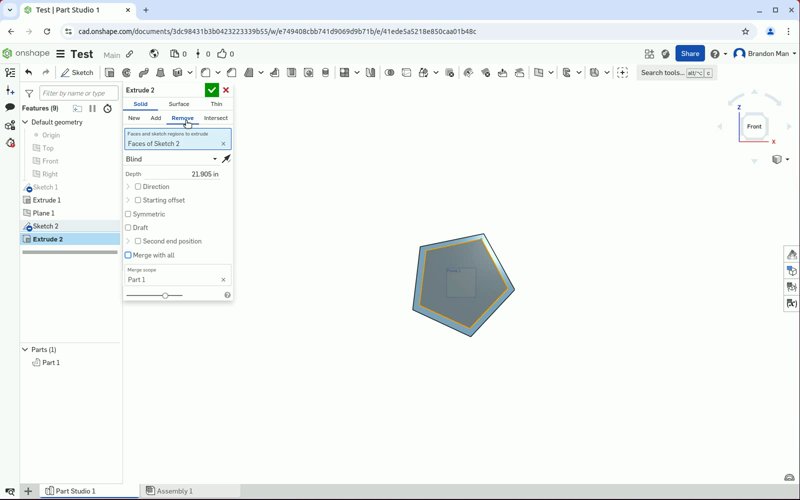
key(space)
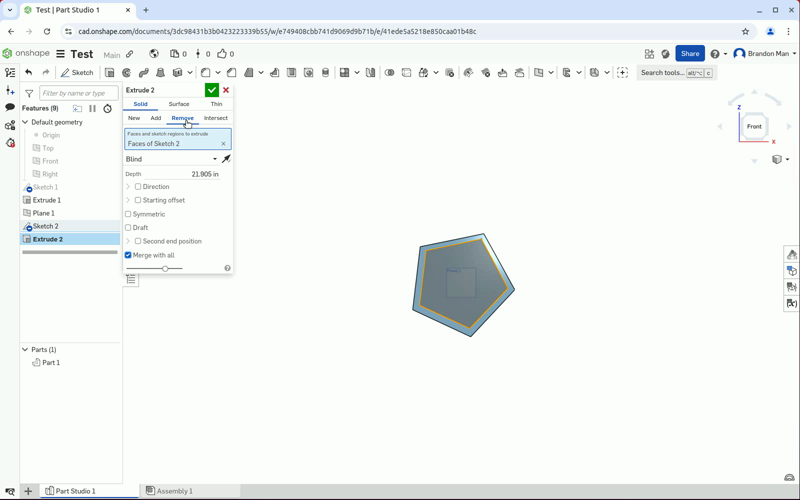
key(enter)
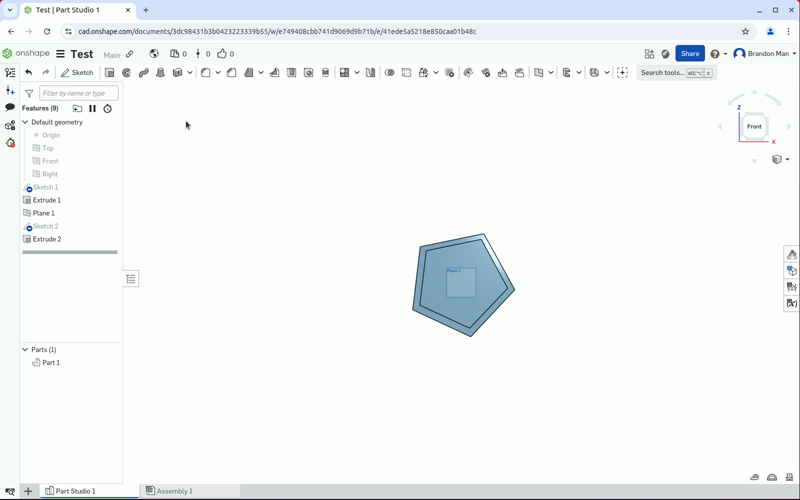
key(shift+h)
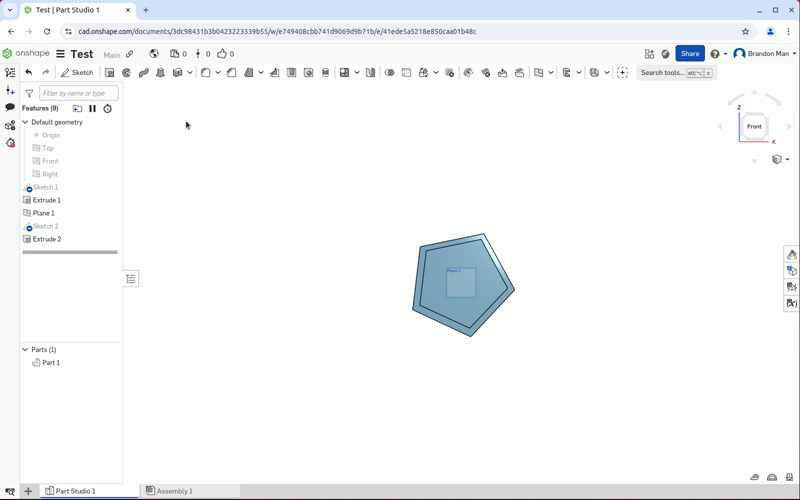
key(shift+h)
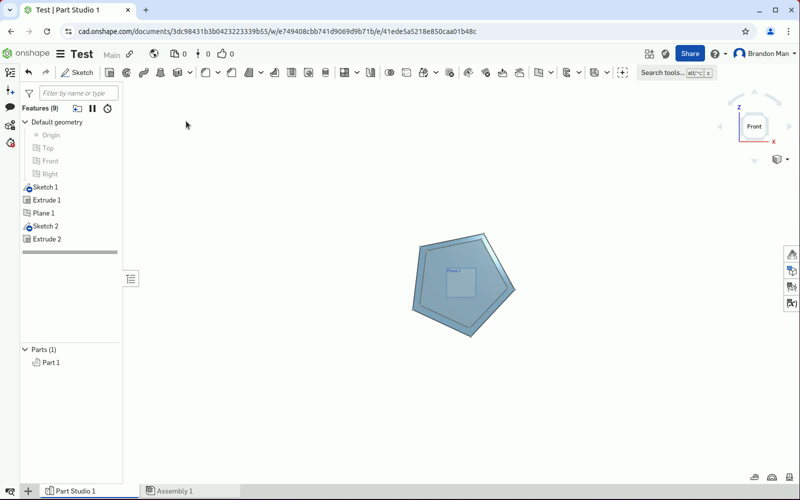
key(shift+7)
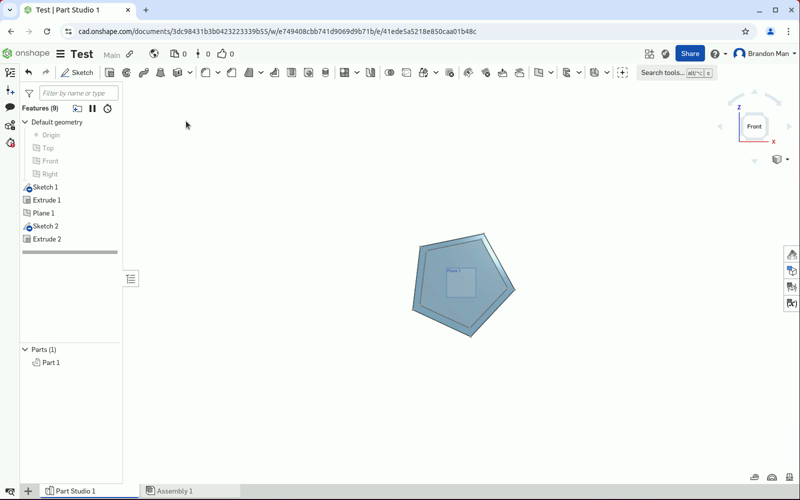
key(left, 2)
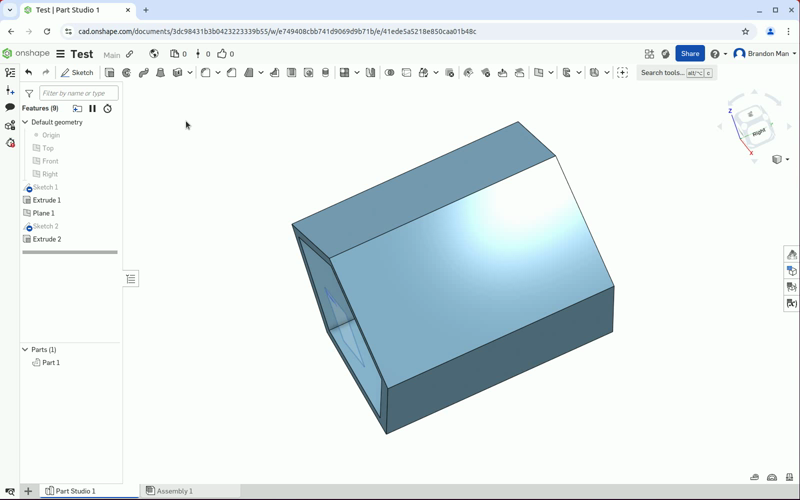
key(down, 2)
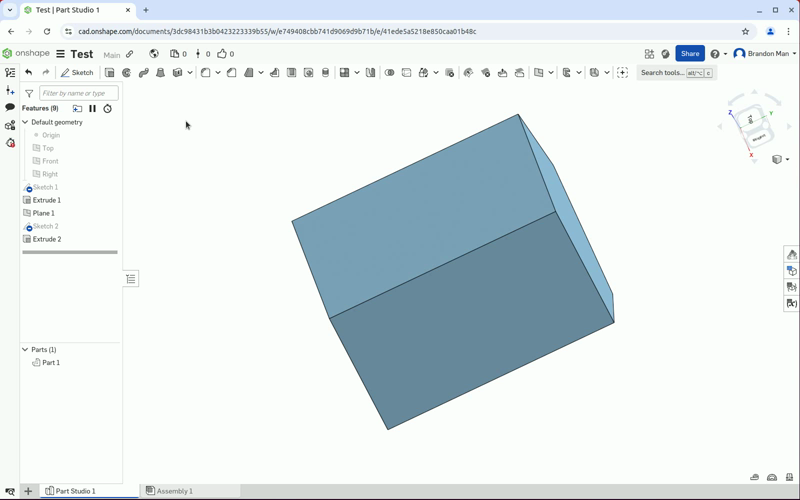
key(up, 2)
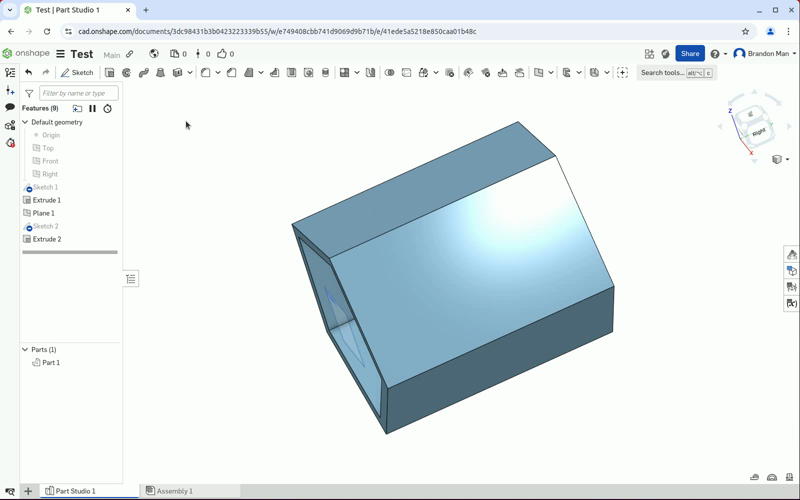
key(right, 2)
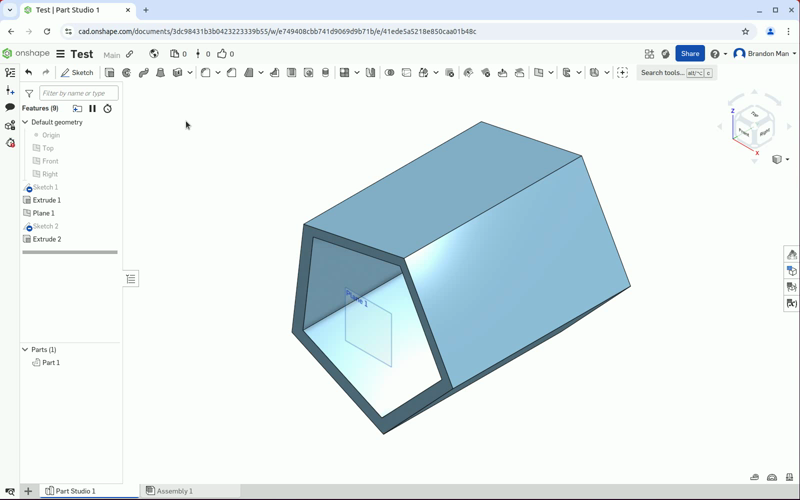
mouse_move(73, 189)
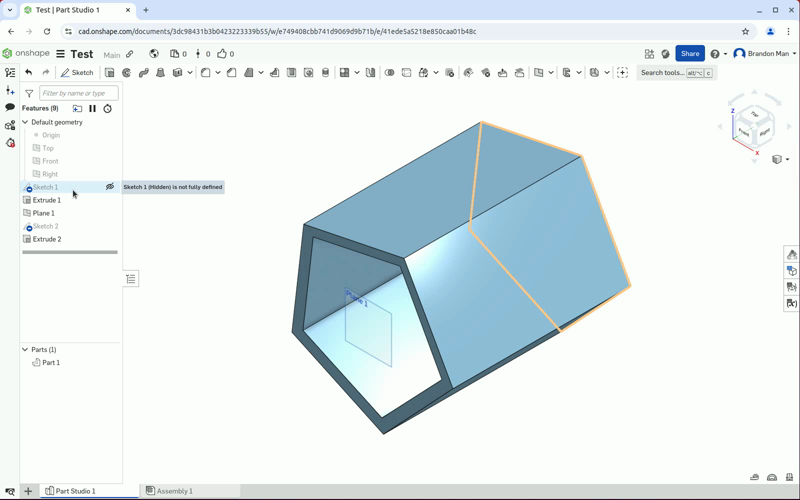
click(73, 189)